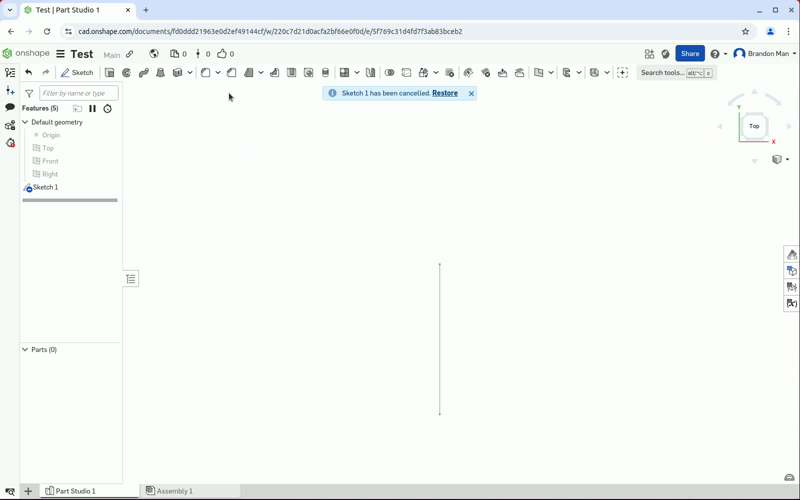
key(shift+h)
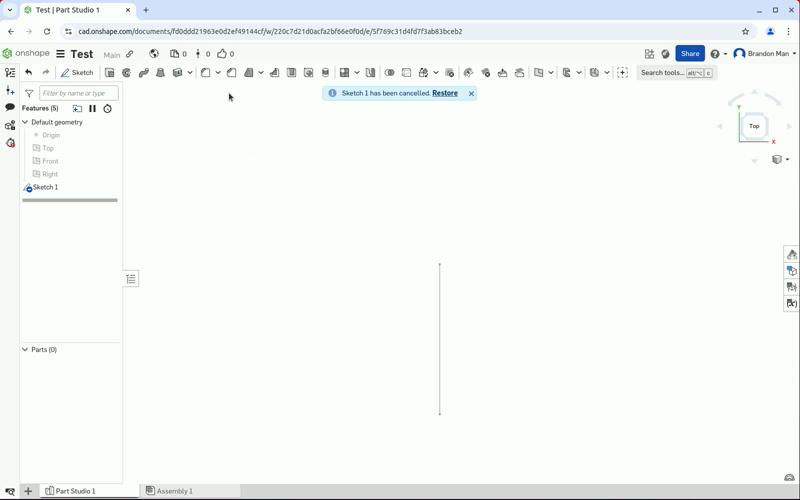
key(shift+s)
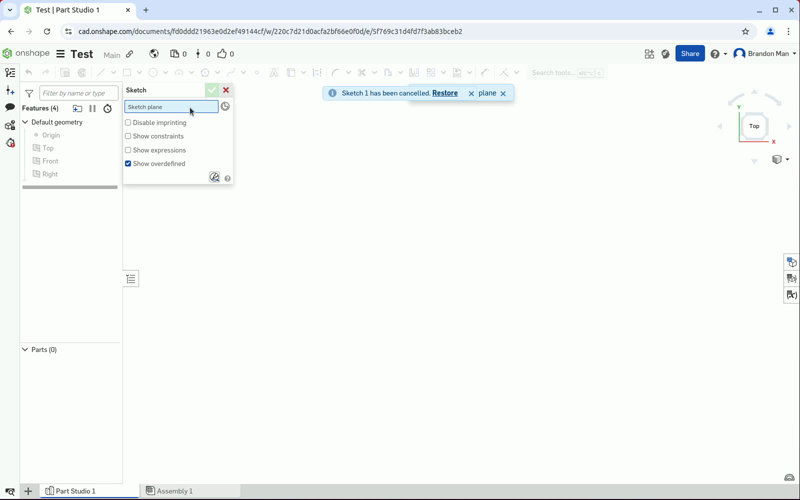
mouse_move(73, 150)
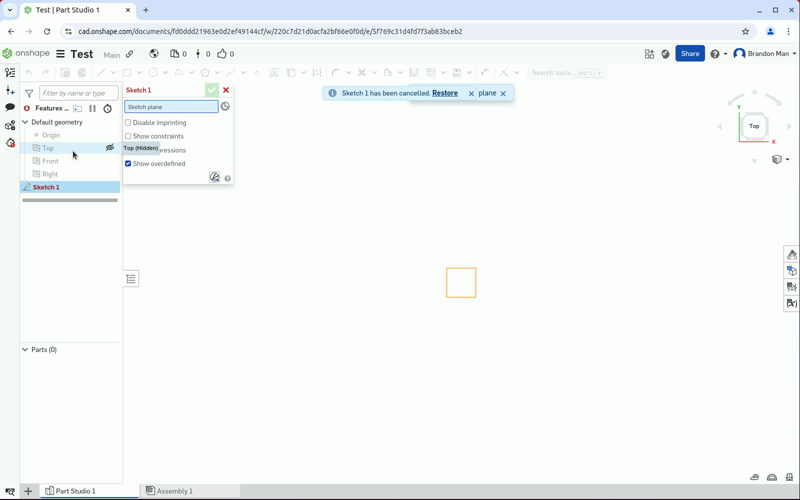
click(73, 150)
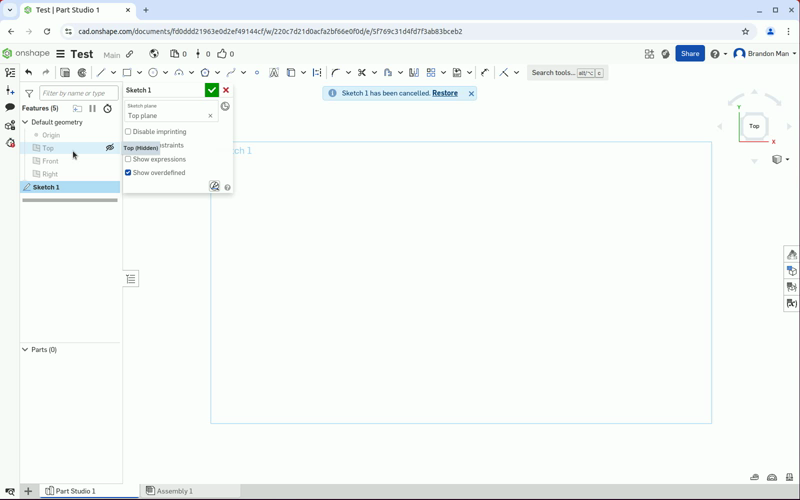
mouse_move(73, 352)
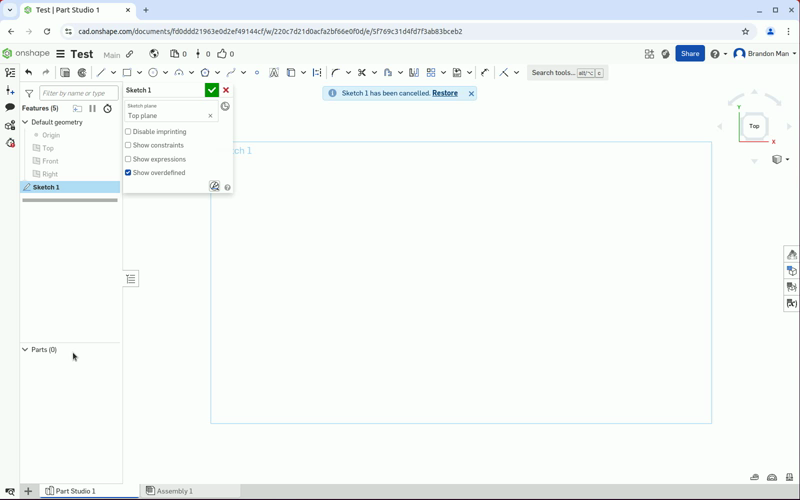
key(y)
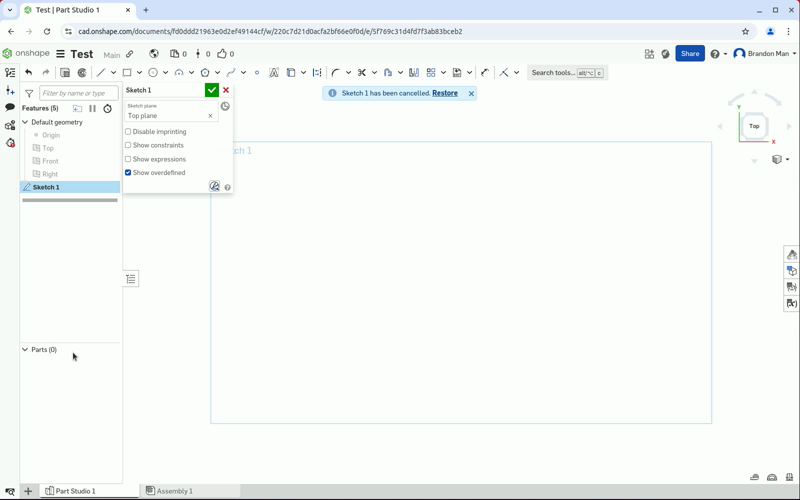
key(l)
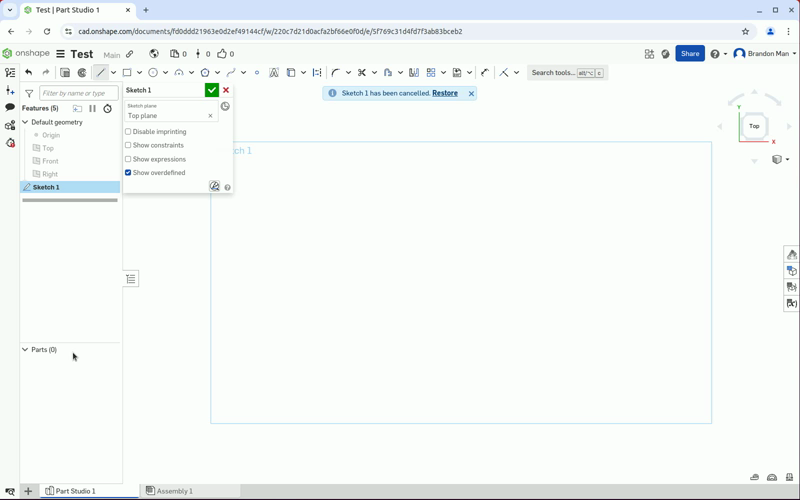
key_down(shift)
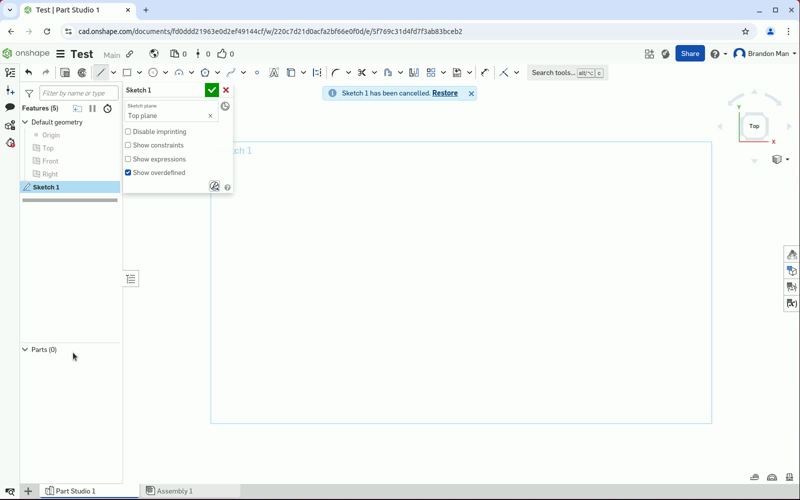
mouse_move(410, 295)
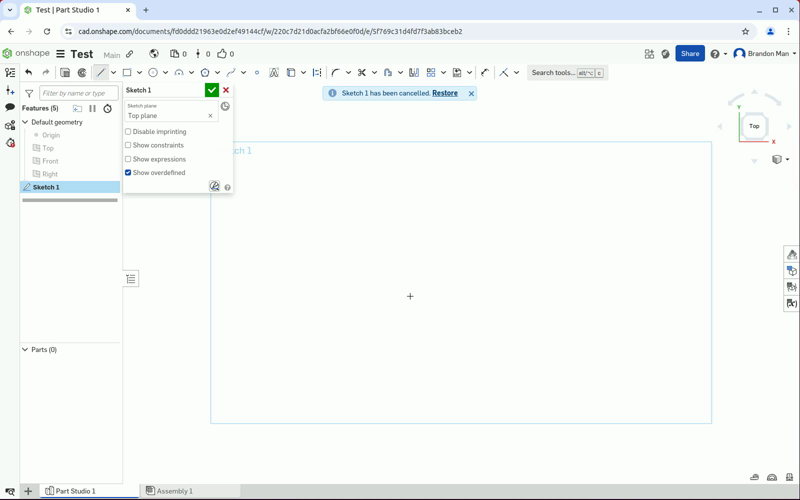
click(410, 295)
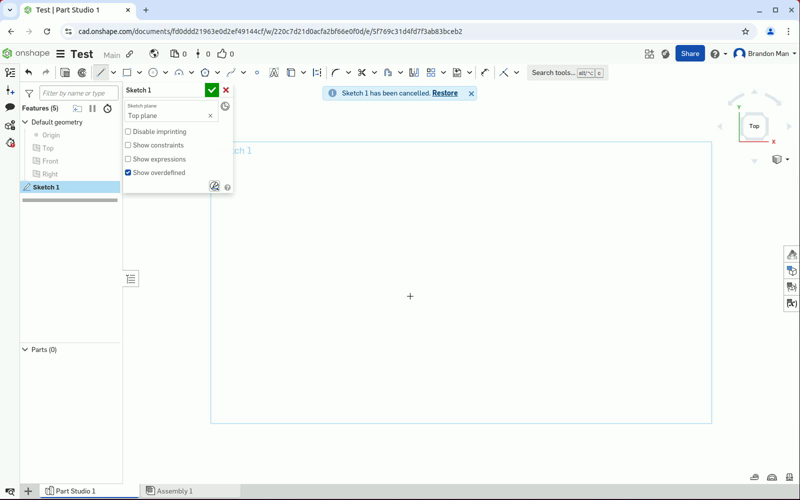
key_up(shift)
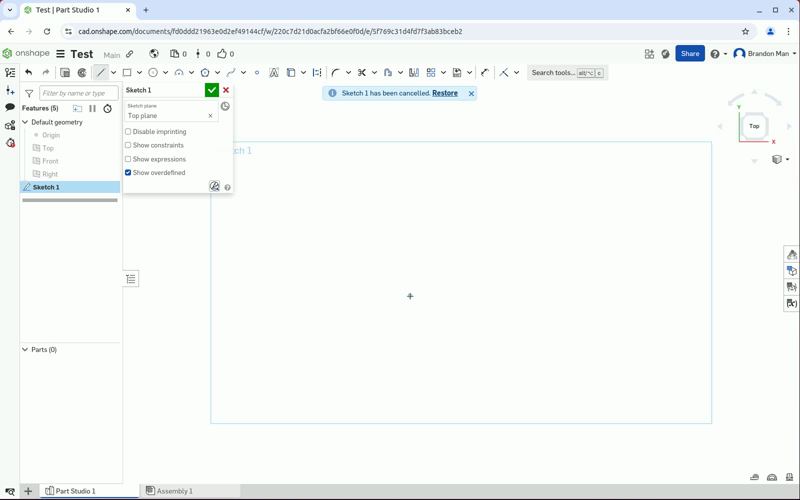
key_down(shift)
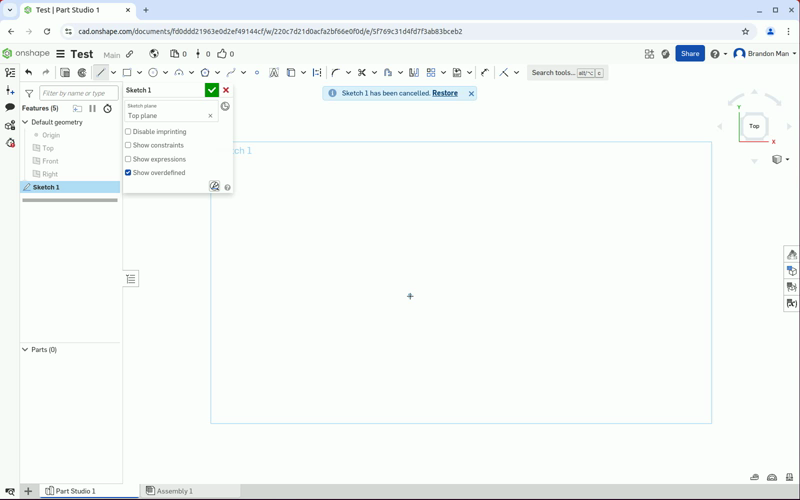
mouse_move(510, 295)
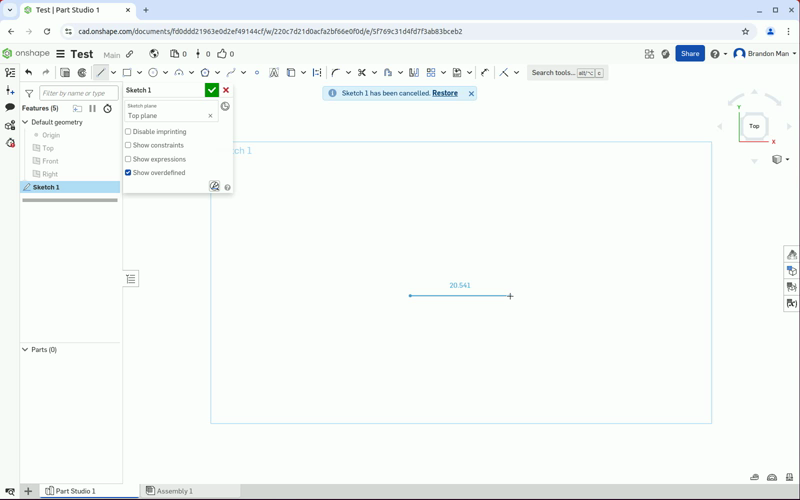
click(510, 295)
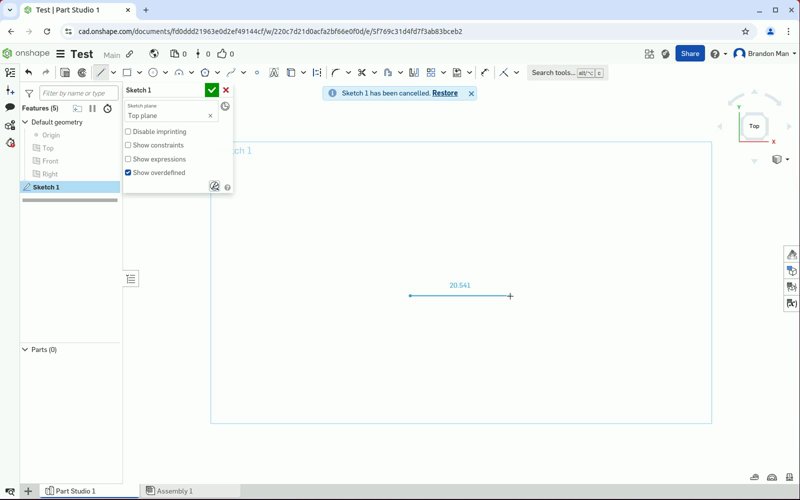
key_up(shift)
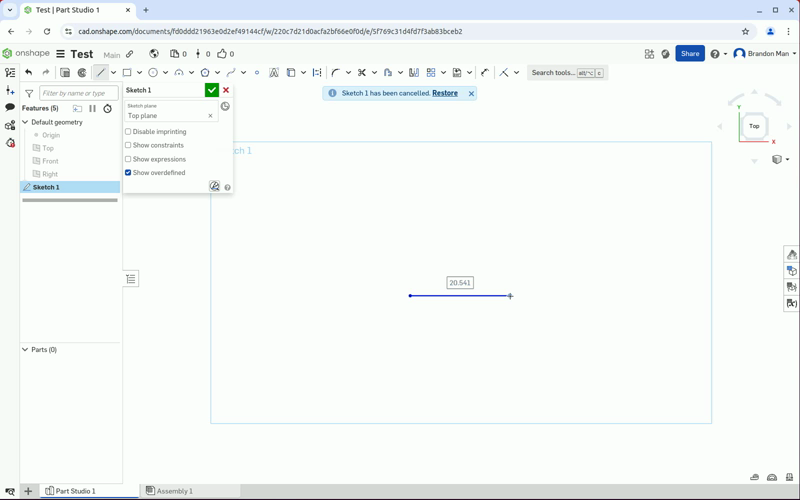
key_down(shift)
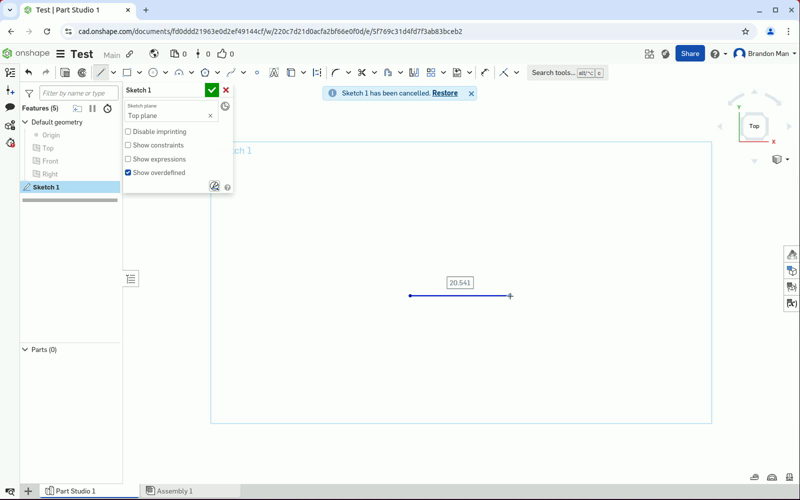
mouse_move(540, 295)
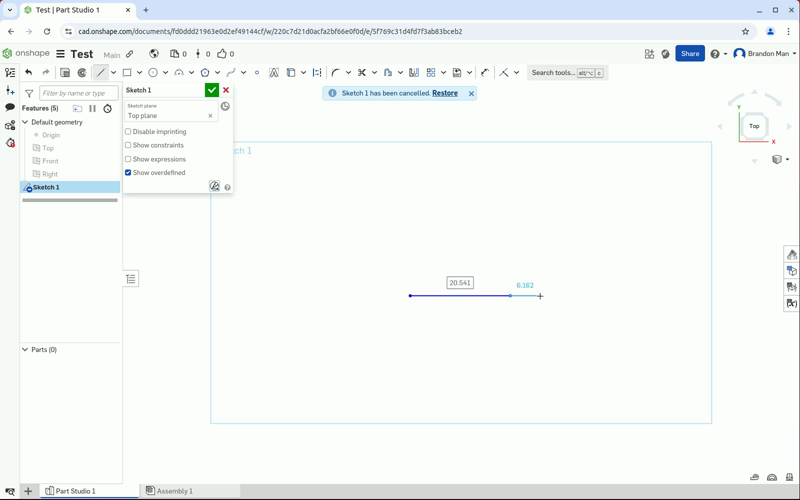
mouse_move(510, 270)
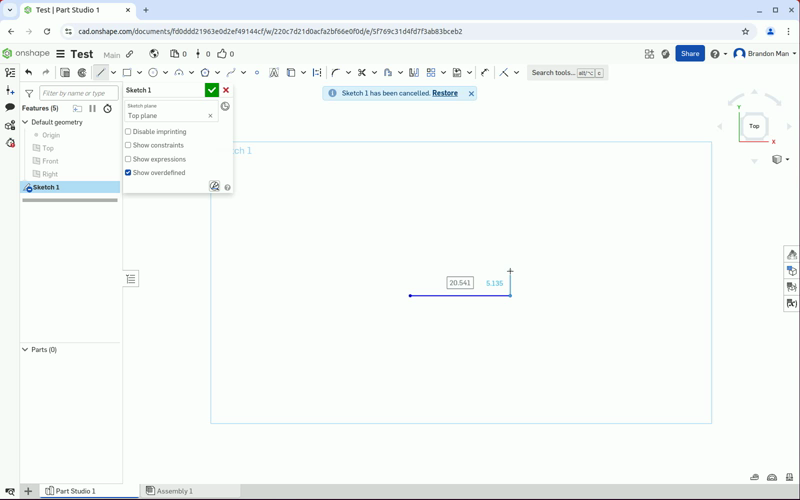
click(510, 270)
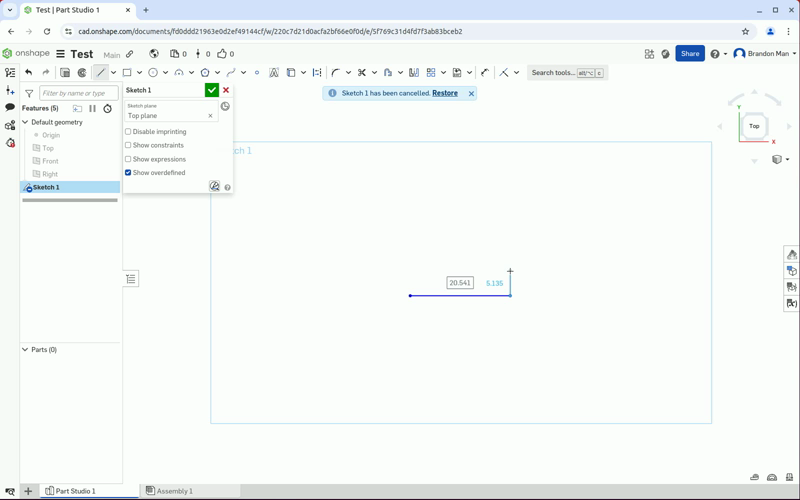
key_up(shift)
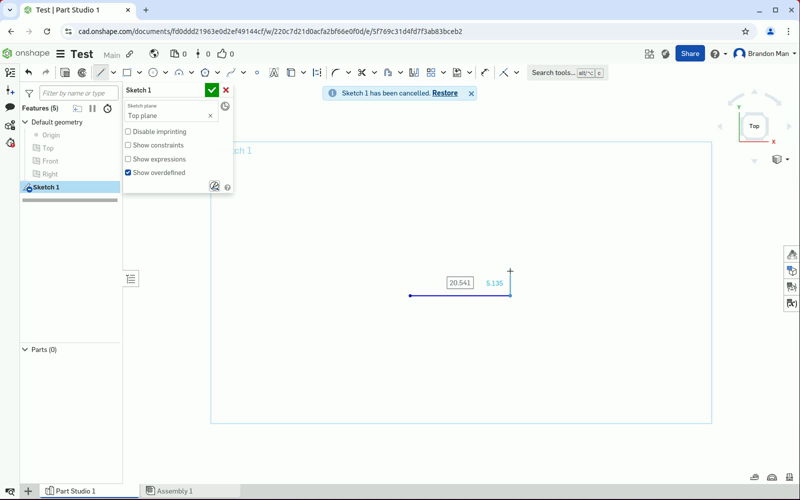
key_down(shift)
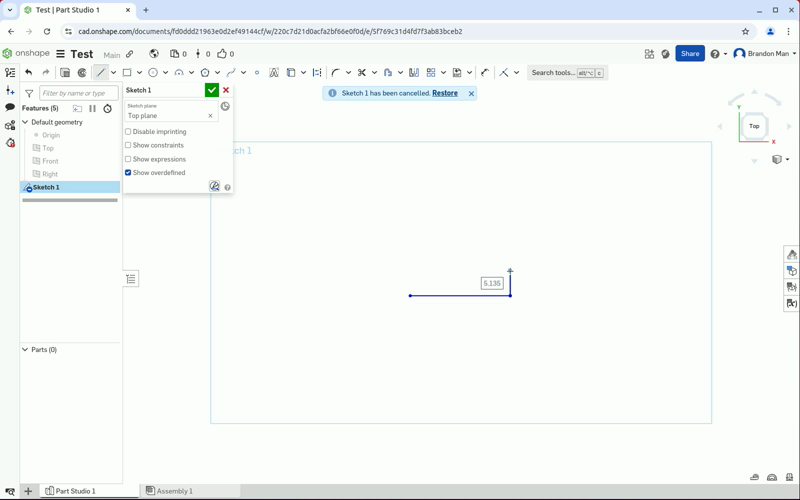
mouse_move(410, 270)
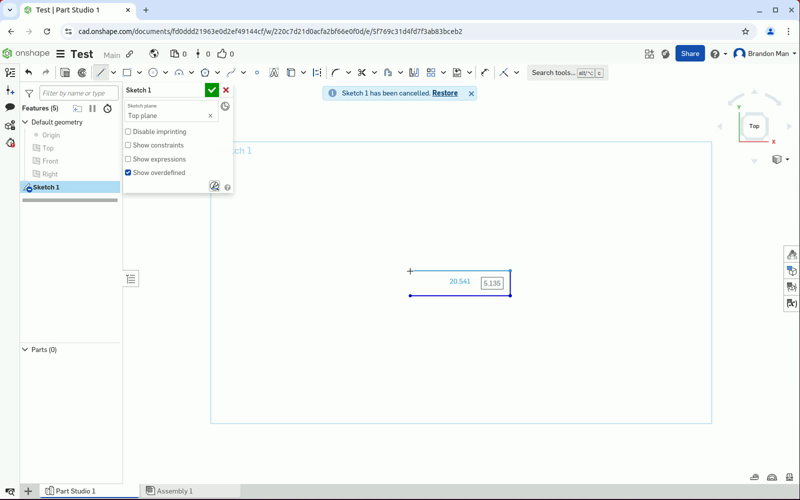
click(410, 270)
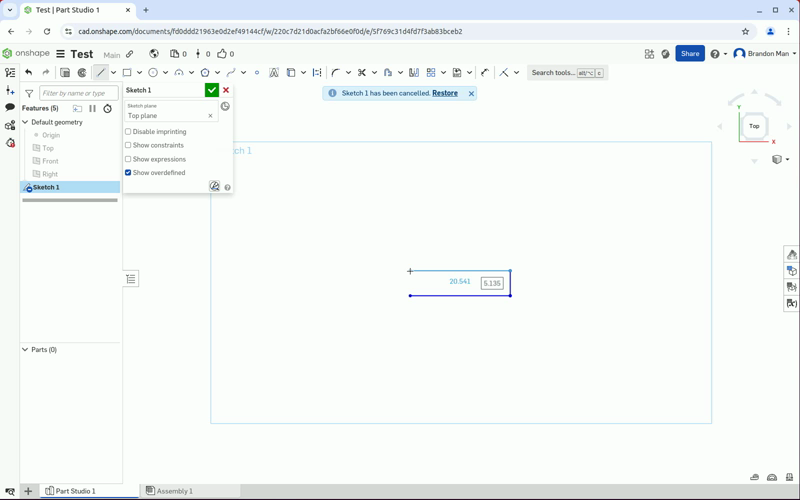
key_up(shift)
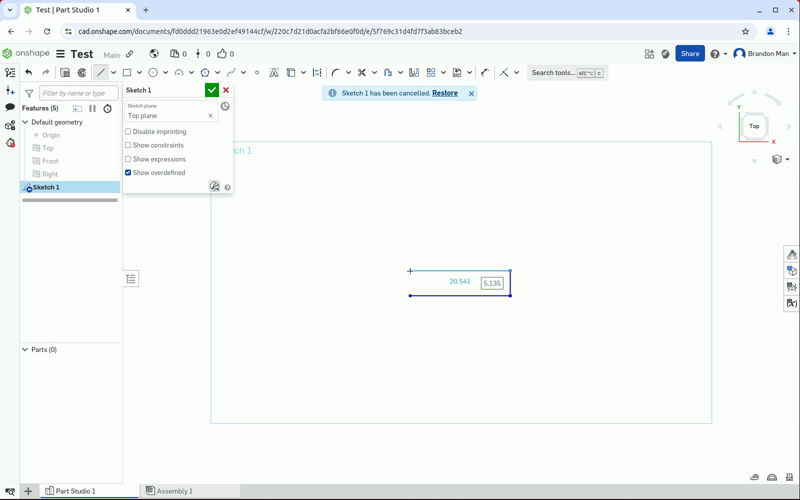
mouse_move(440, 270)
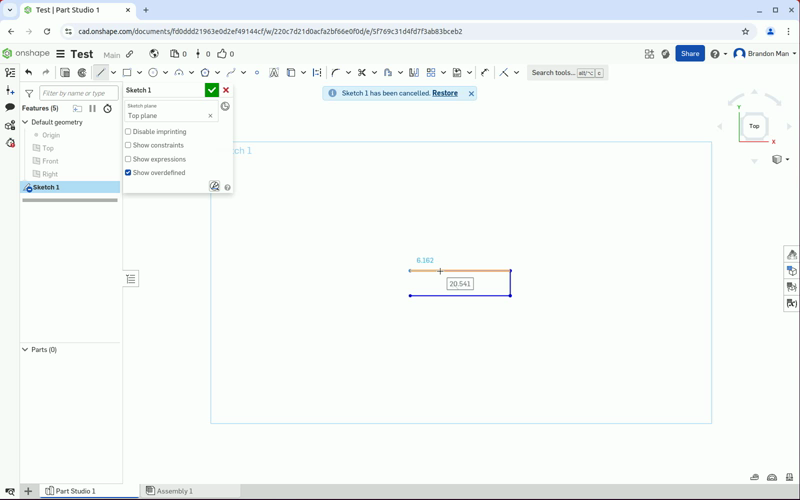
key_down(shift)
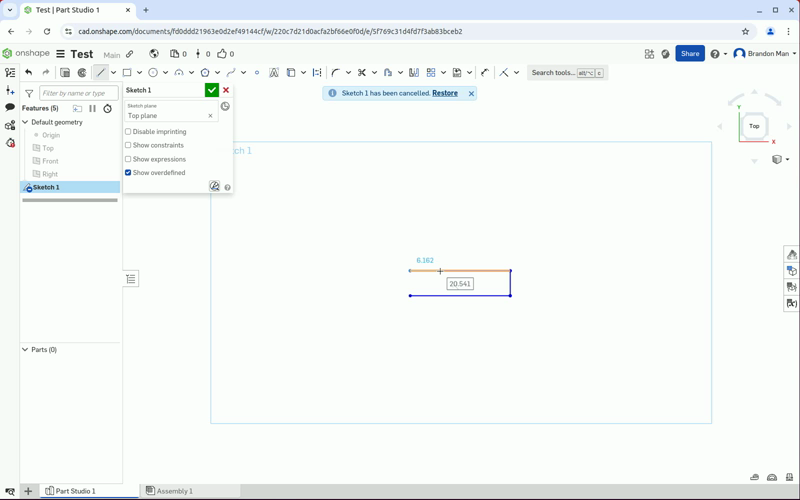
mouse_move(410, 295)
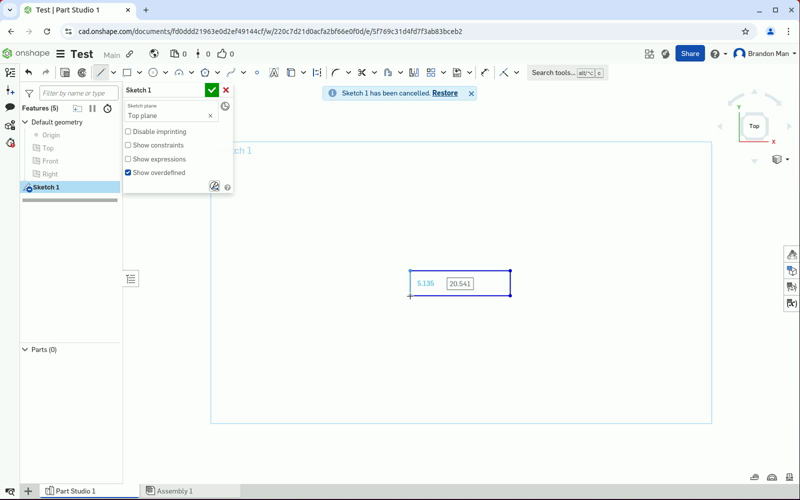
key_up(shift)
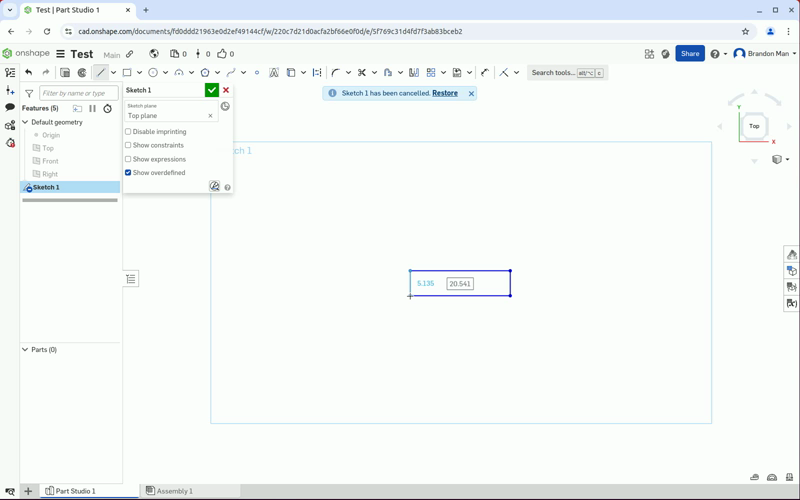
click(410, 295)
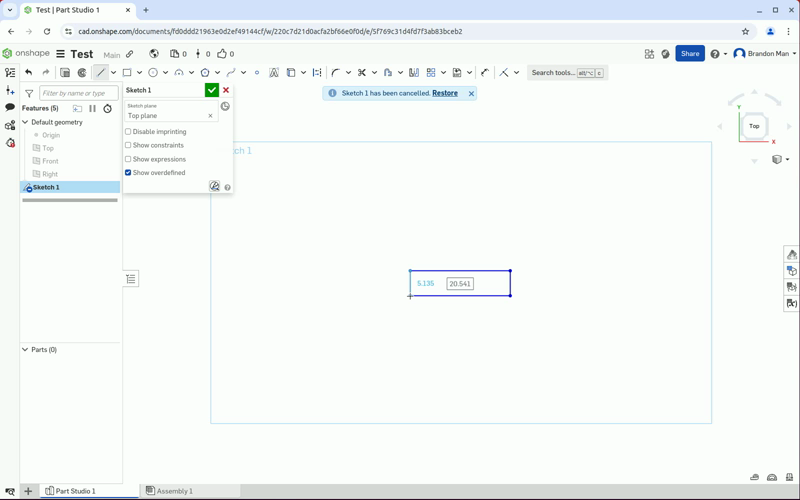
key(esc)
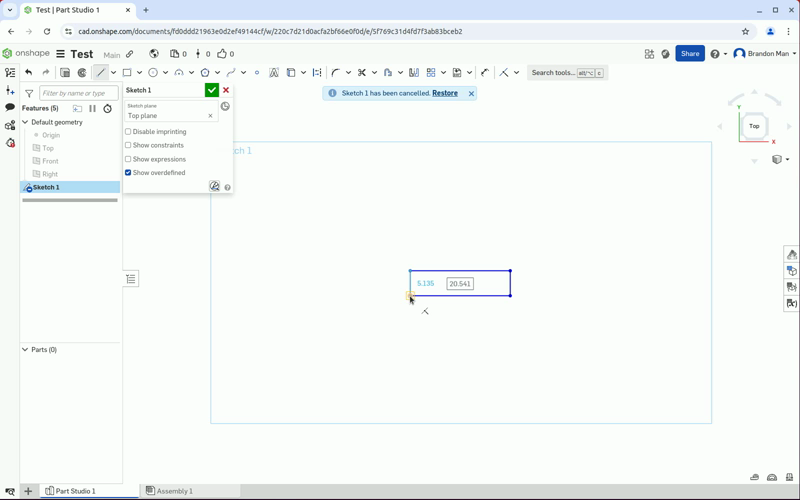
key(c)
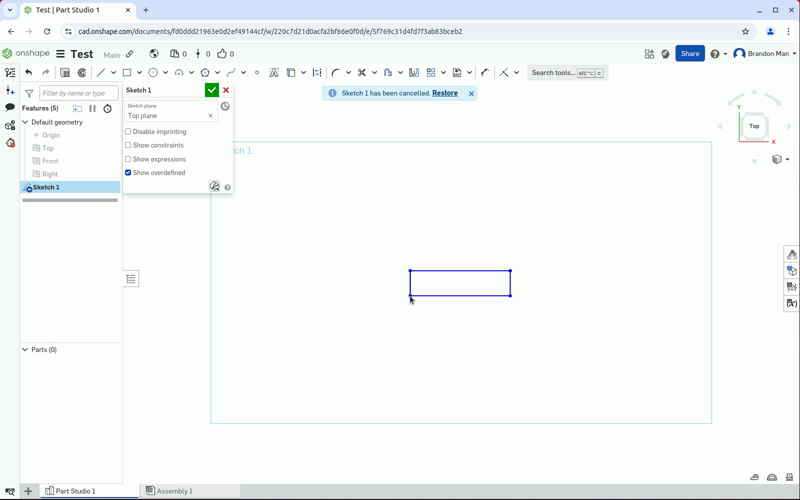
key_down(shift)
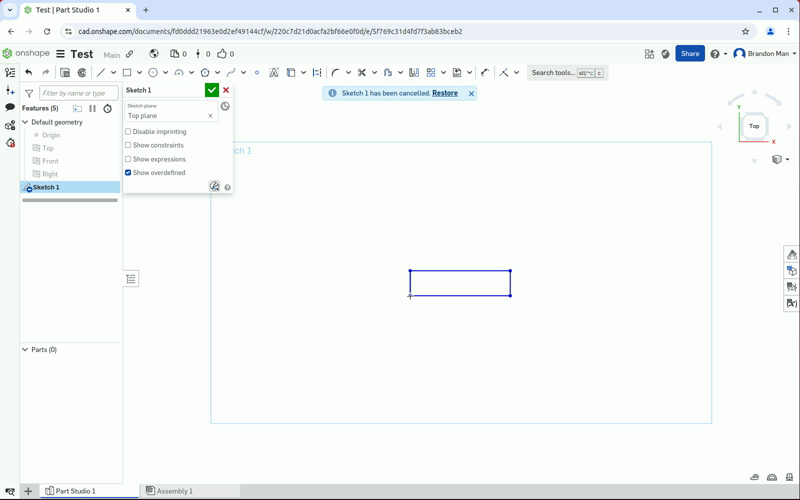
mouse_move(435, 283)
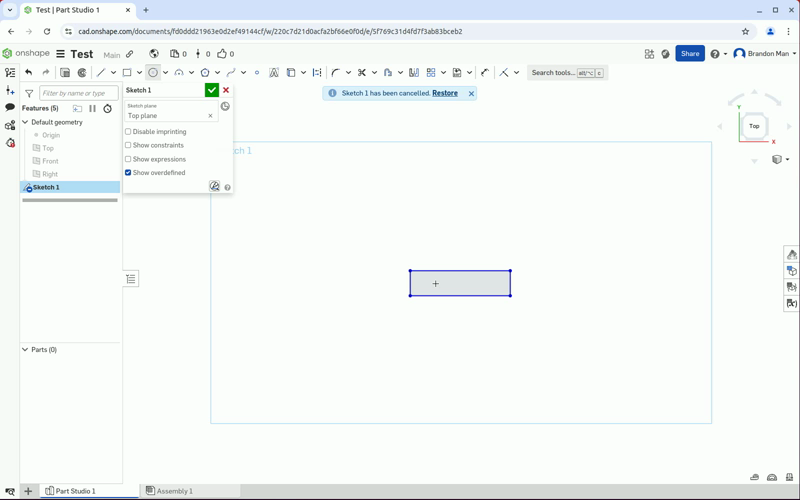
click(435, 283)
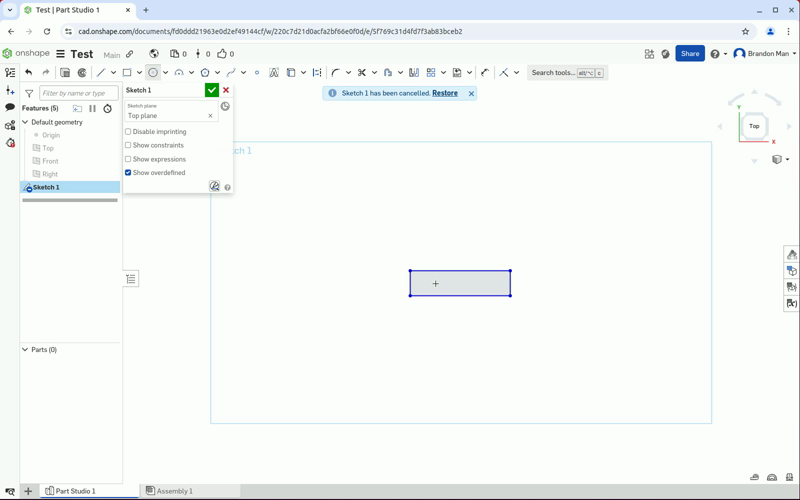
key_up(shift)
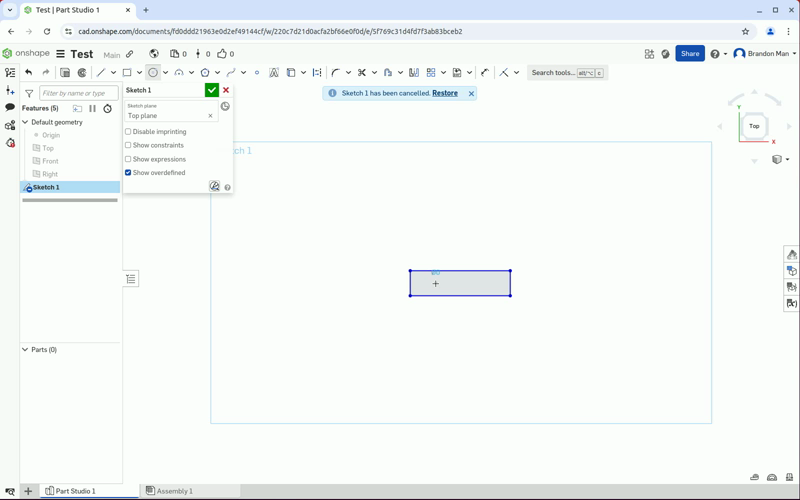
mouse_move(441, 283)
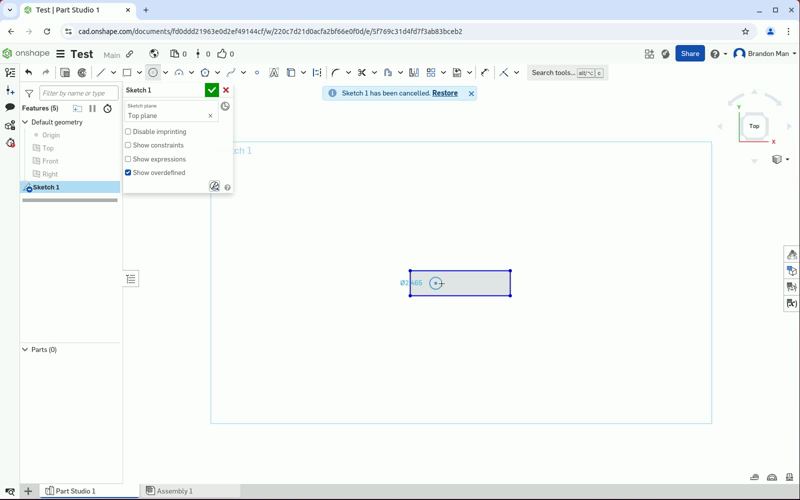
click(441, 283)
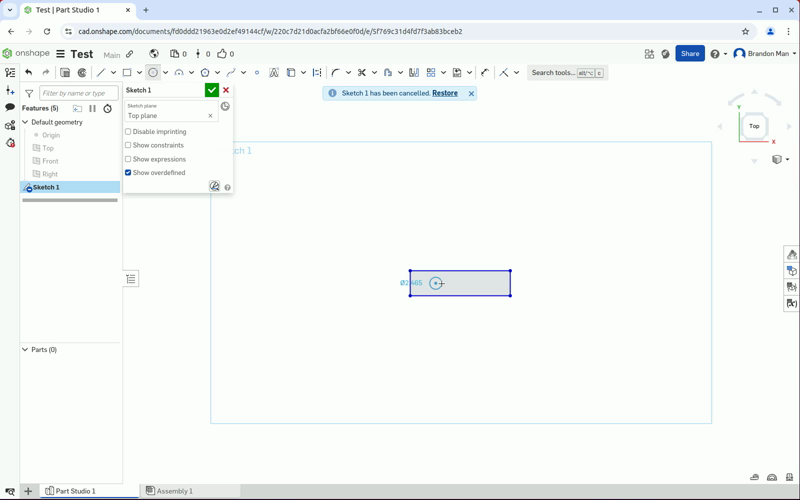
key(esc)
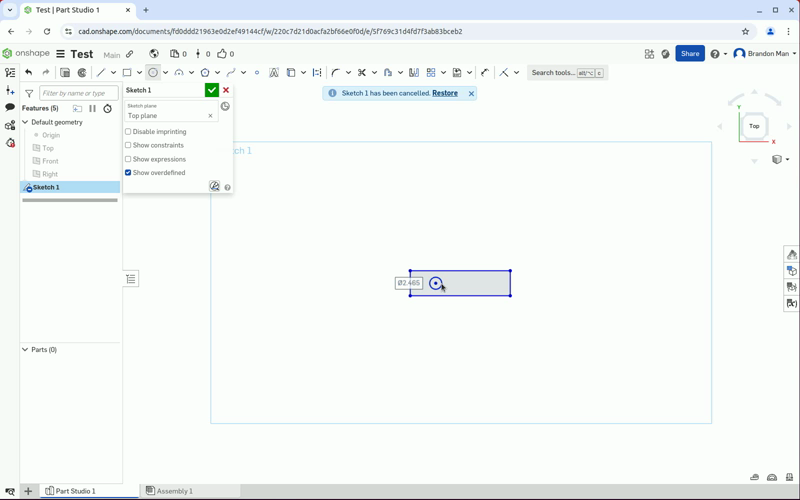
key(c)
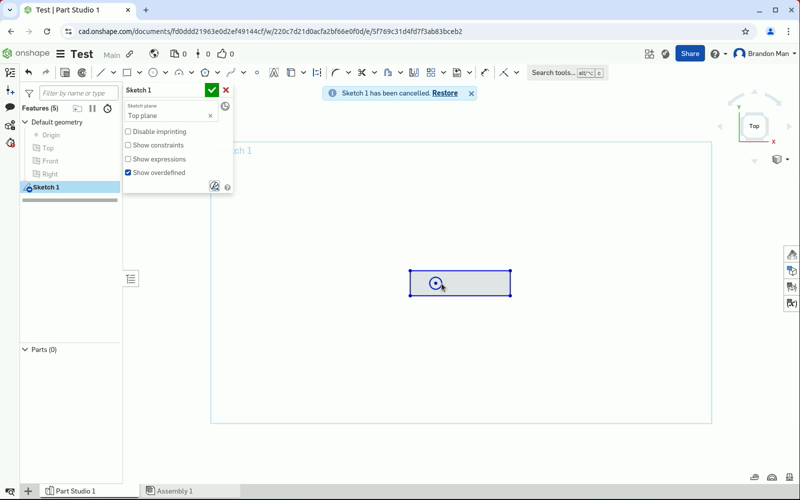
key_down(shift)
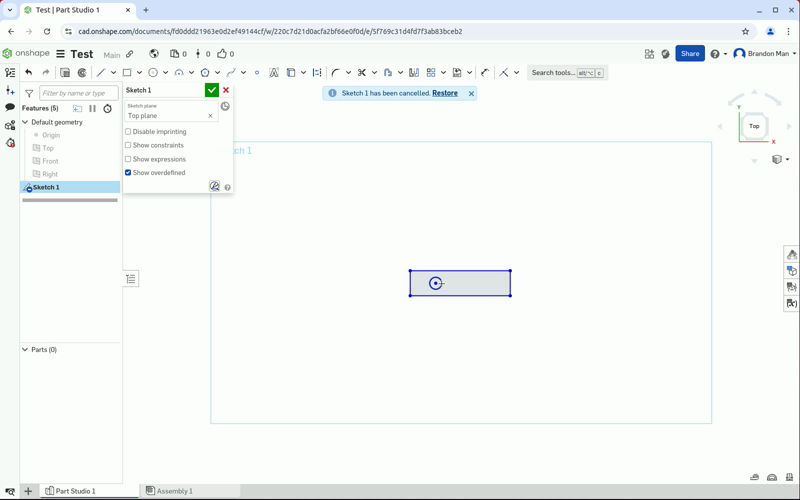
mouse_move(484, 283)
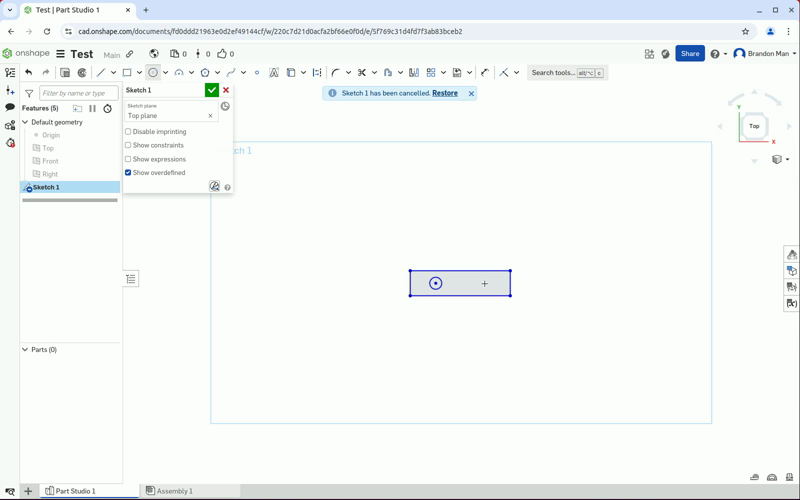
click(484, 283)
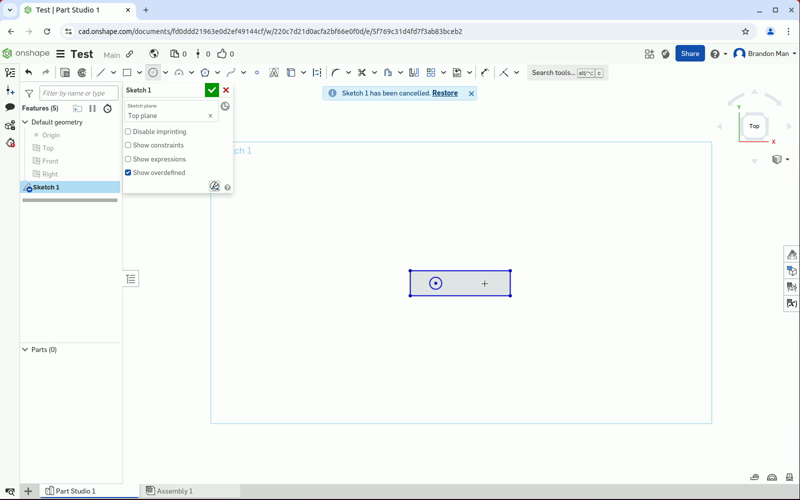
key_up(shift)
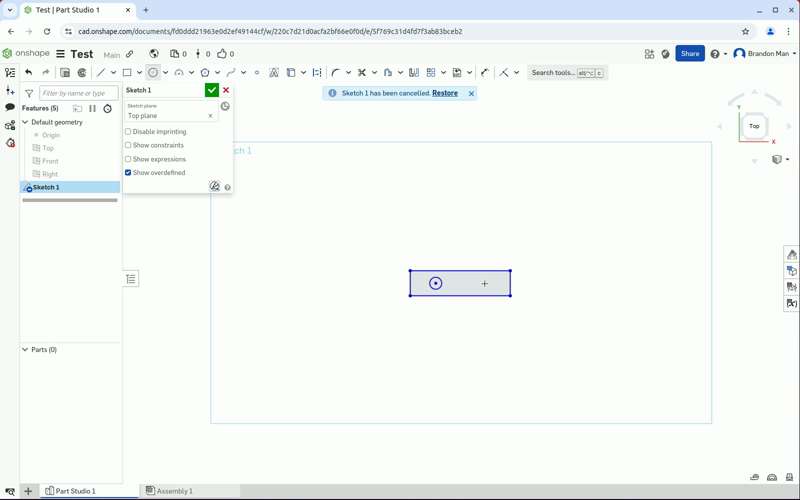
mouse_move(491, 283)
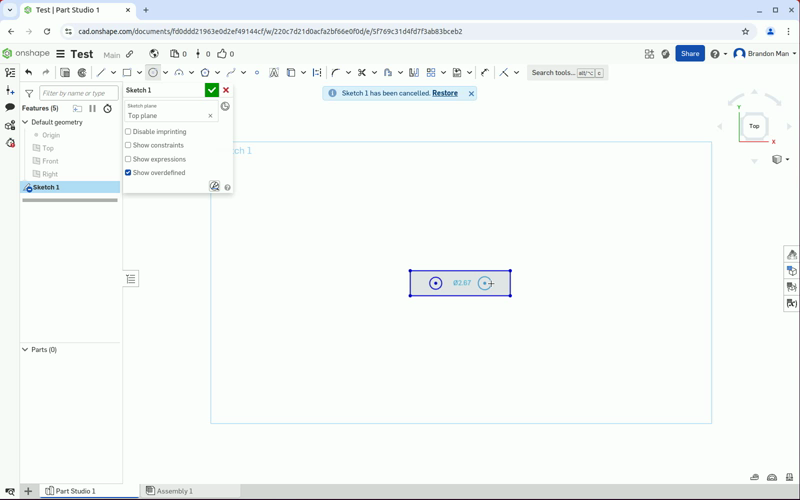
click(491, 283)
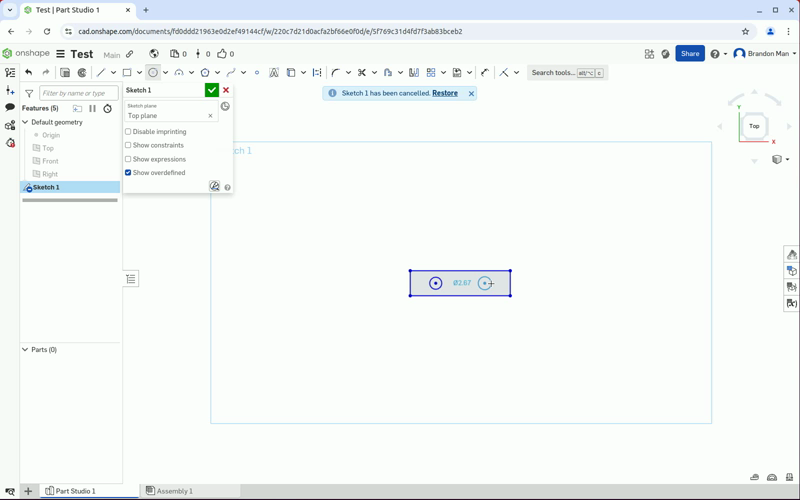
key(esc)
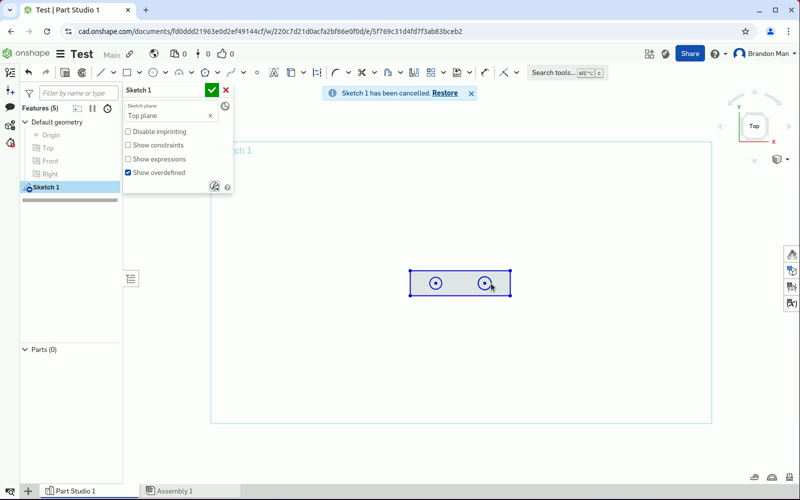
mouse_move(494, 289)
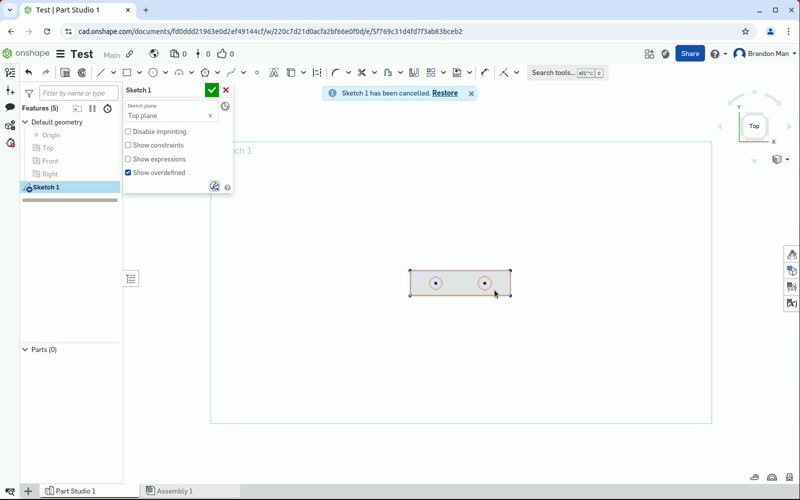
click(494, 289)
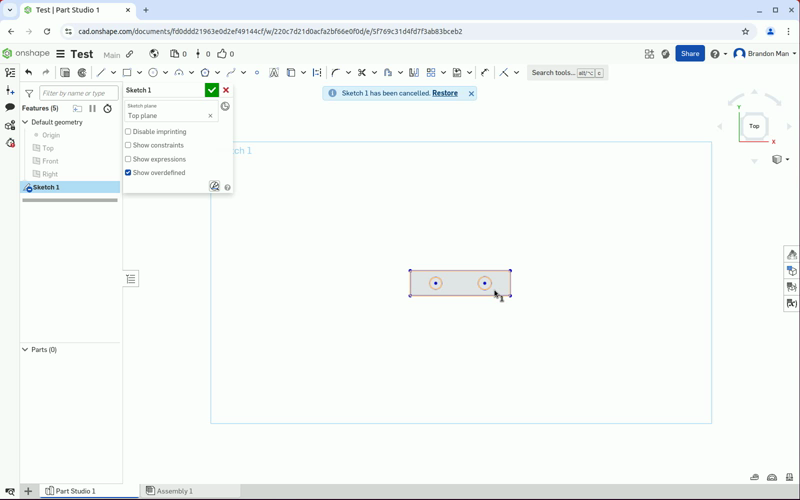
mouse_move(73, 352)
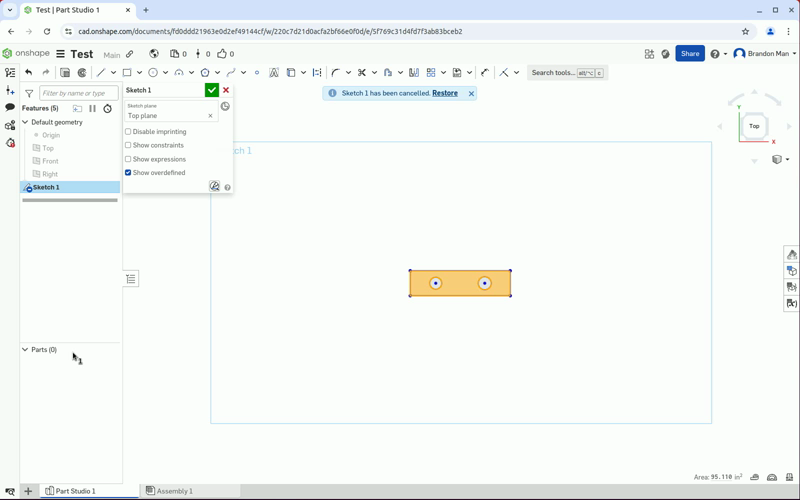
key(shift+y)
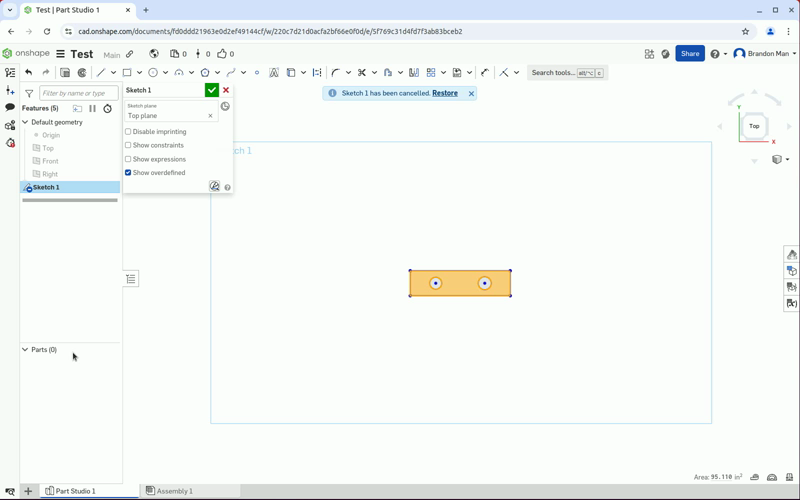
key(shift+e)
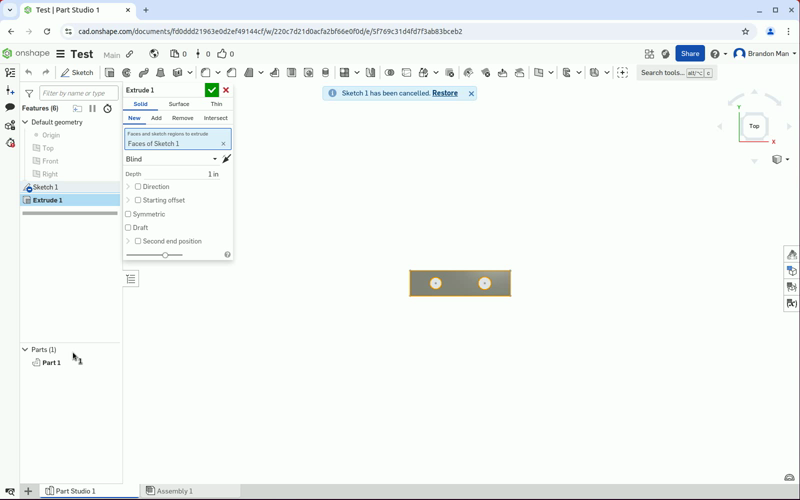
mouse_move(143, 106)
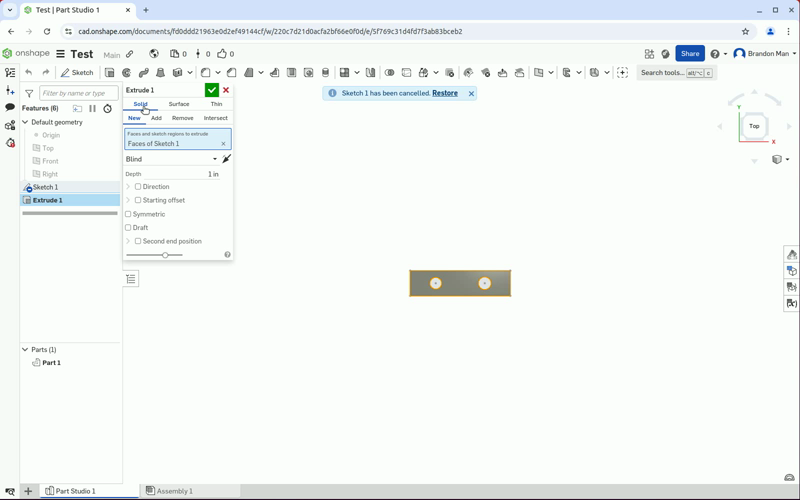
click(143, 106)
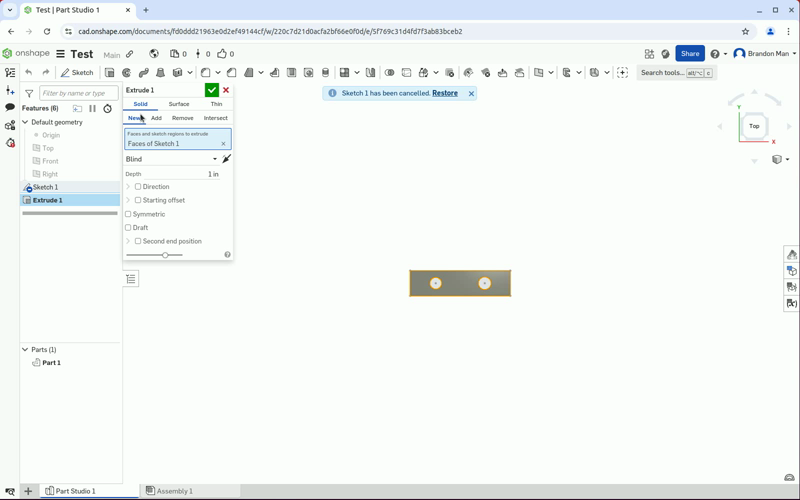
mouse_move(137, 120)
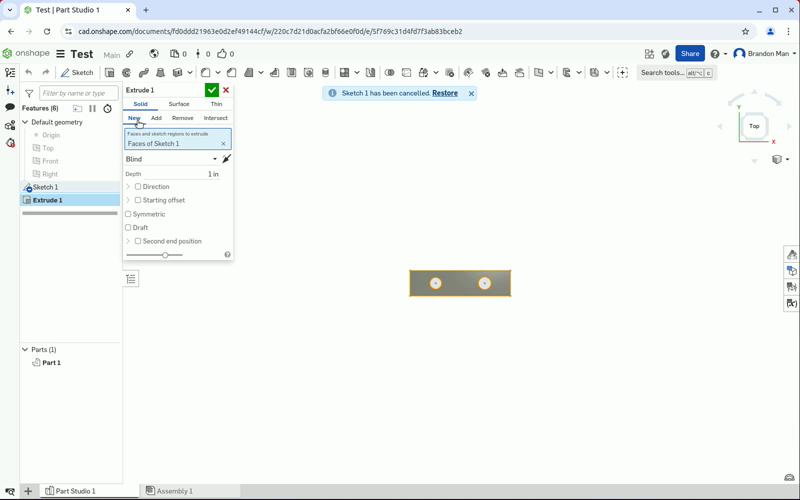
click(137, 120)
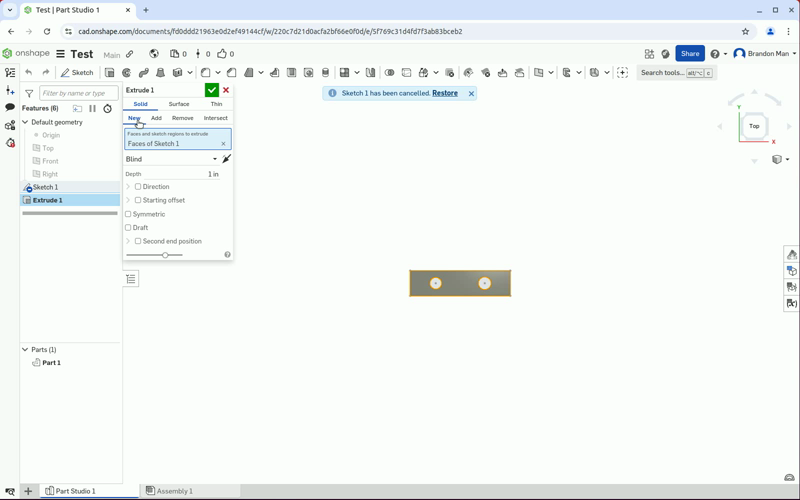
key(tab, 4)
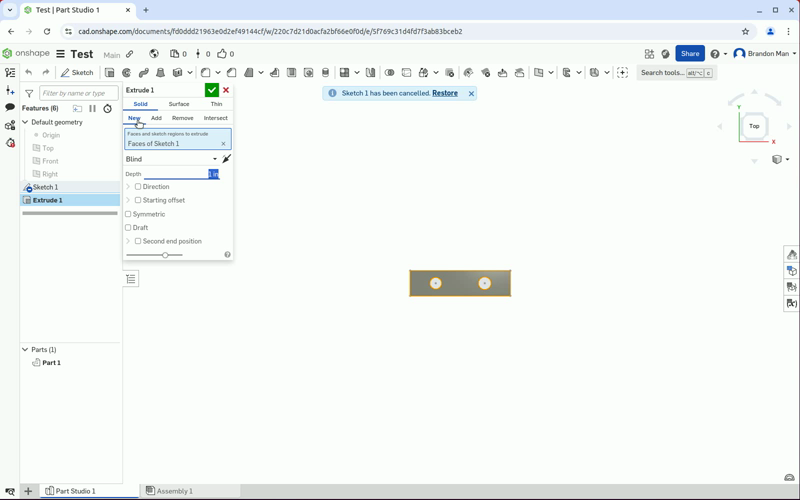
text(23.108)
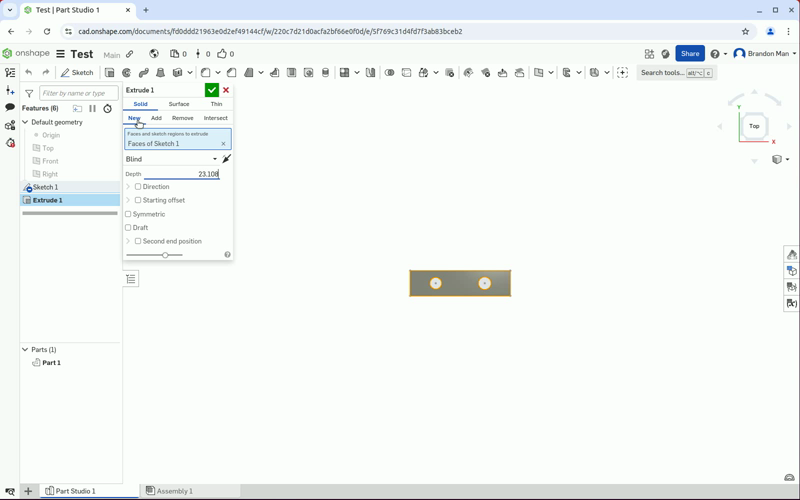
key(tab, 3)
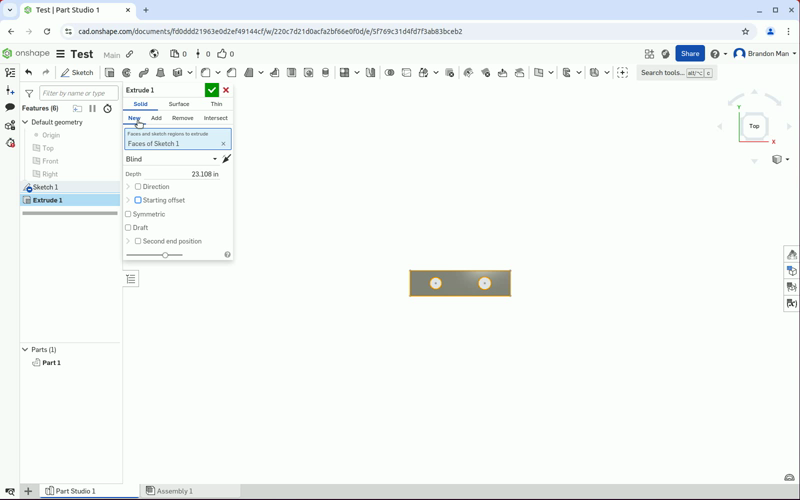
key(tab, 2)
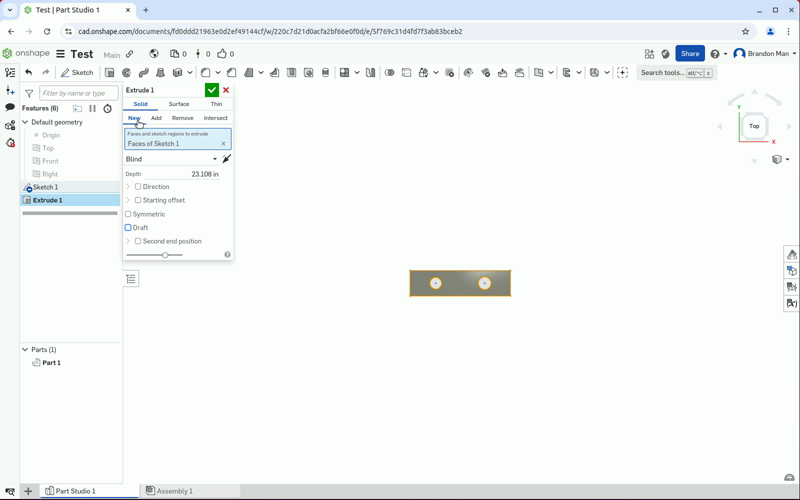
key(space)
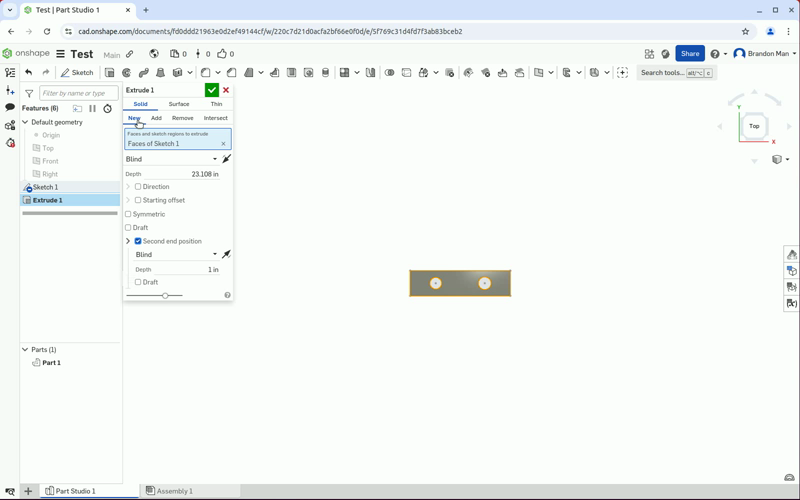
key(tab, 3)
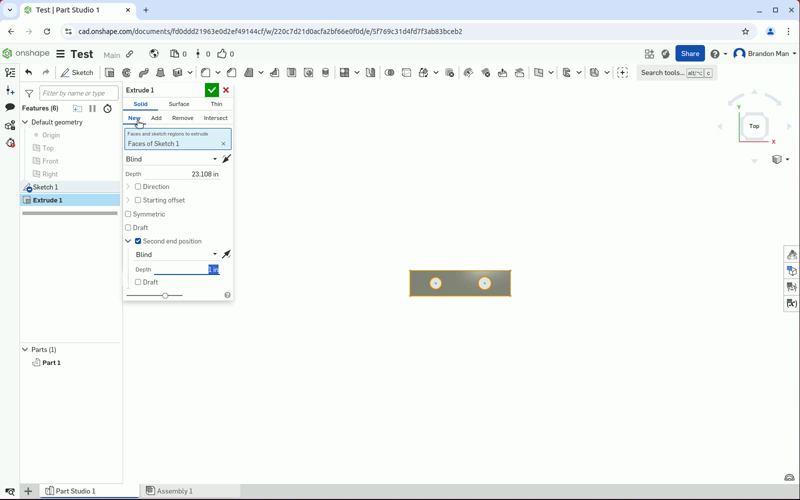
text(23.108)
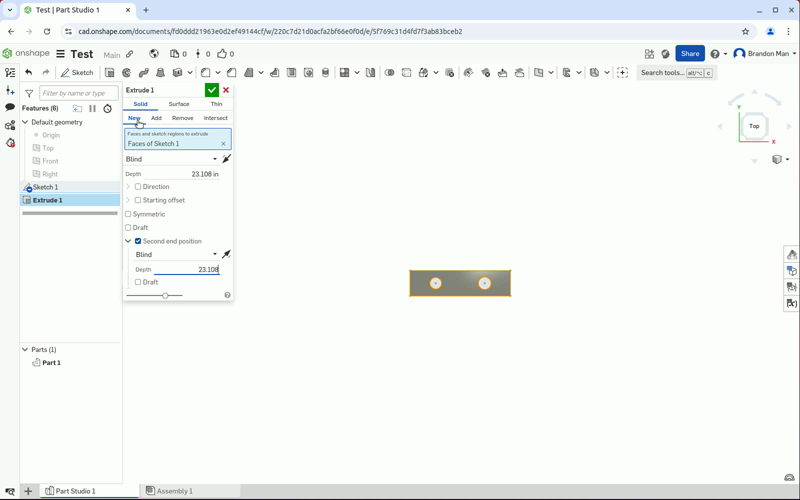
key(enter)
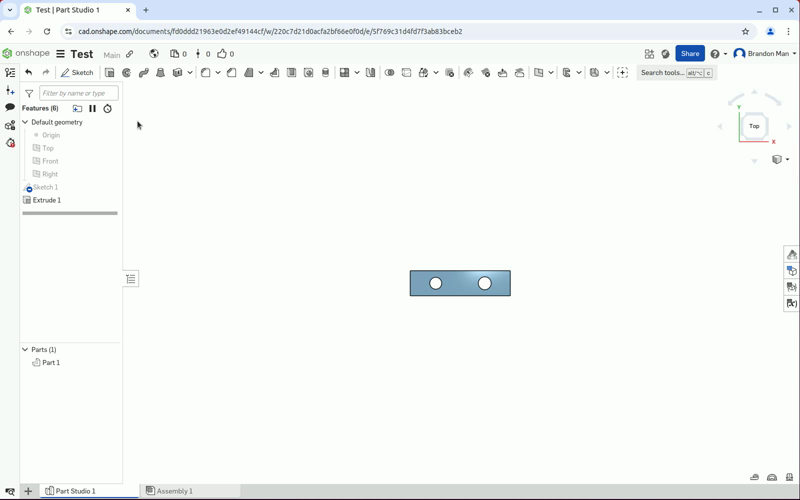
key(shift+h)
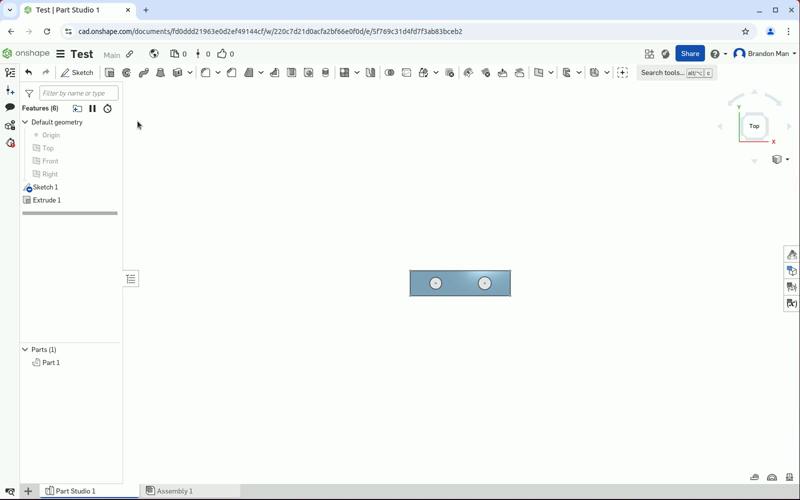
key(shift+h)
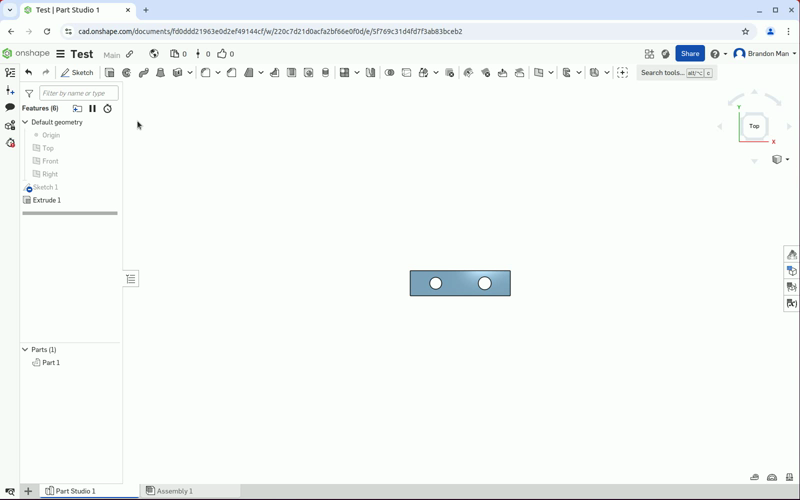
mouse_move(73, 189)
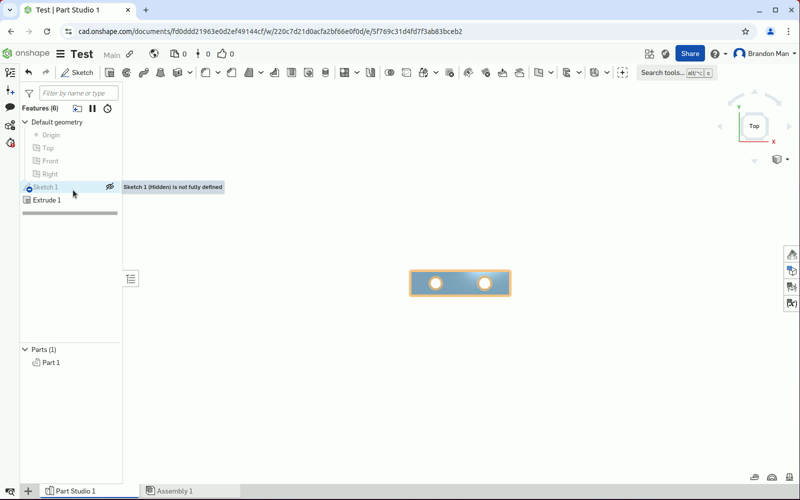
click(73, 189)
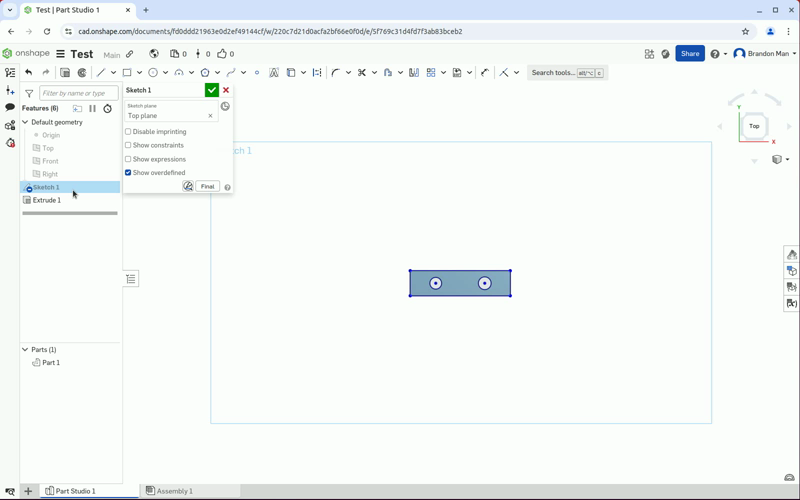
mouse_move(229, 92)
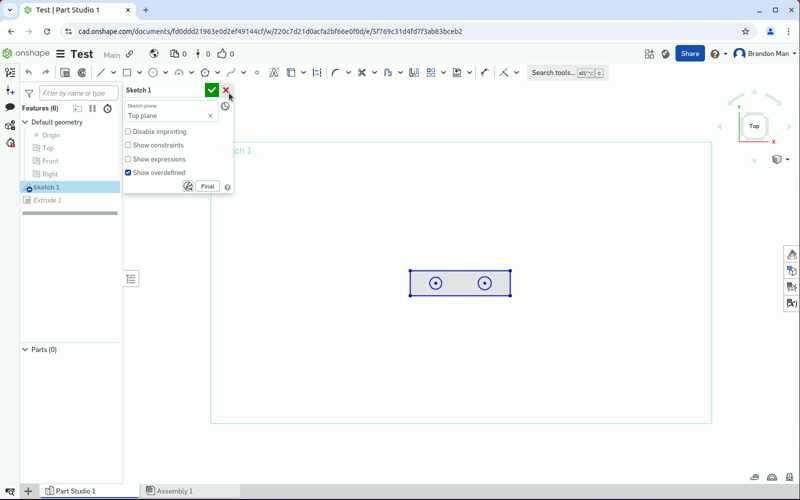
click(229, 92)
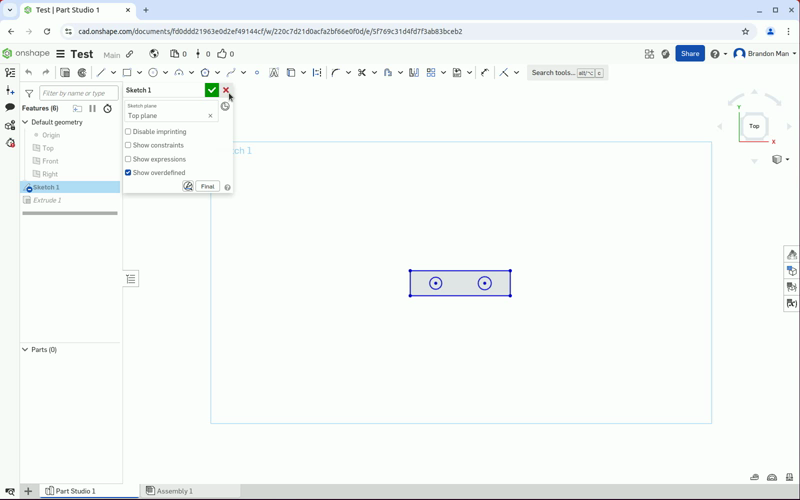
key(shift+s)
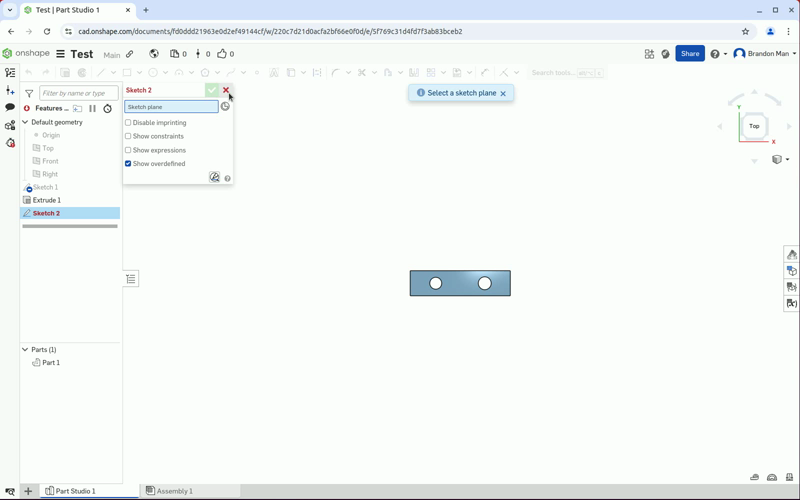
mouse_move(73, 150)
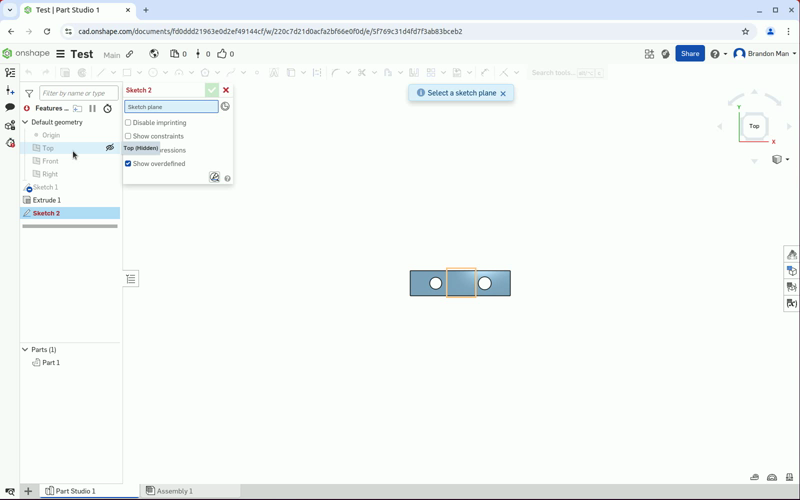
click(73, 150)
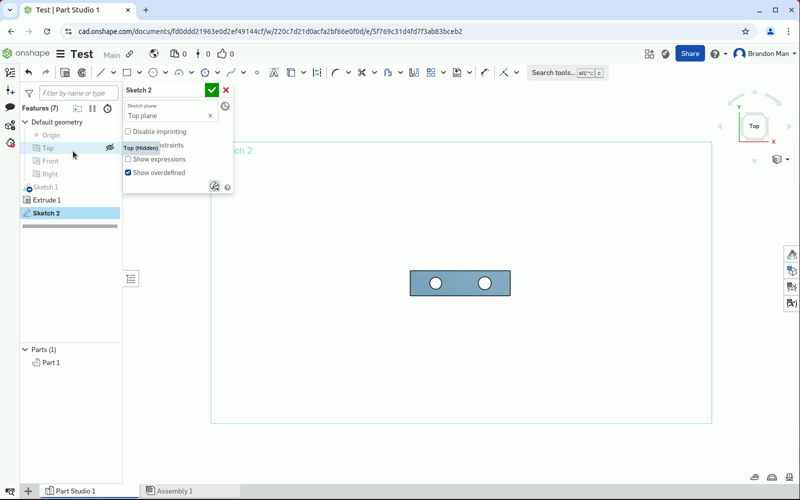
mouse_move(73, 352)
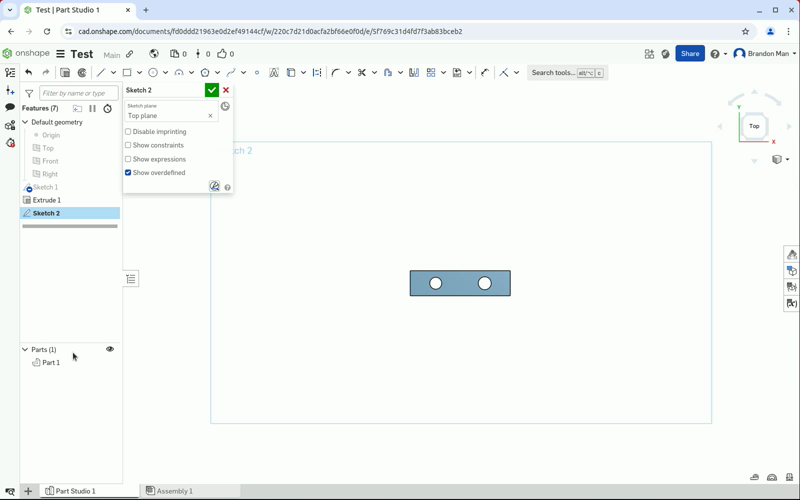
key(y)
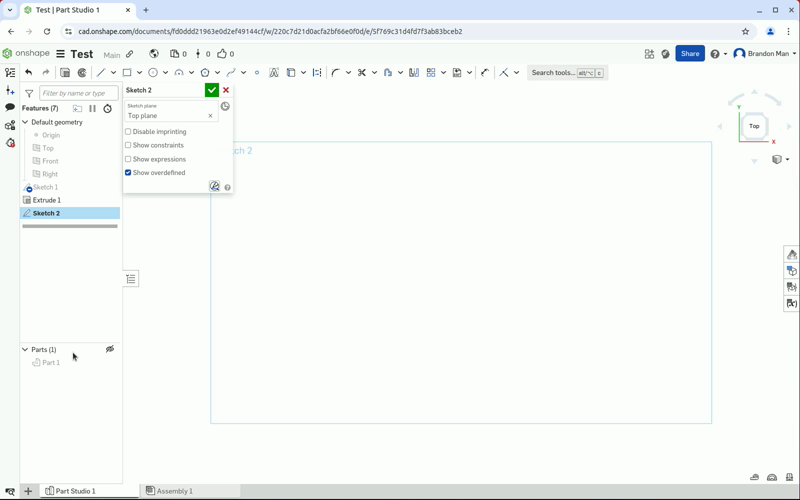
key(c)
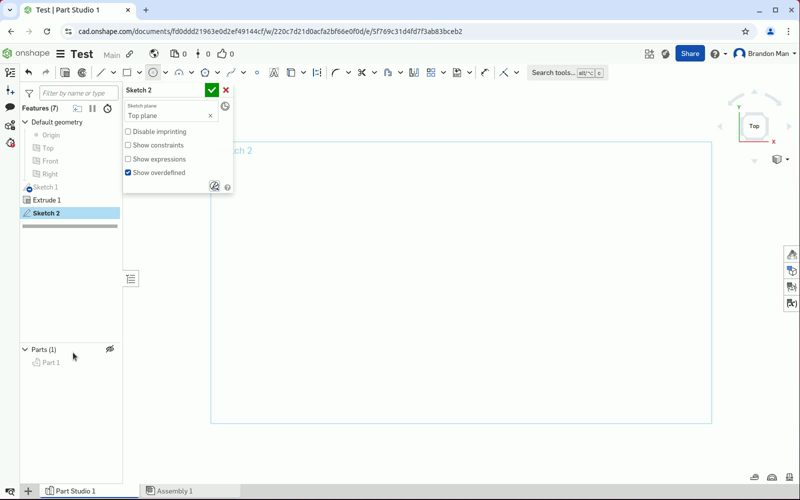
key_down(shift)
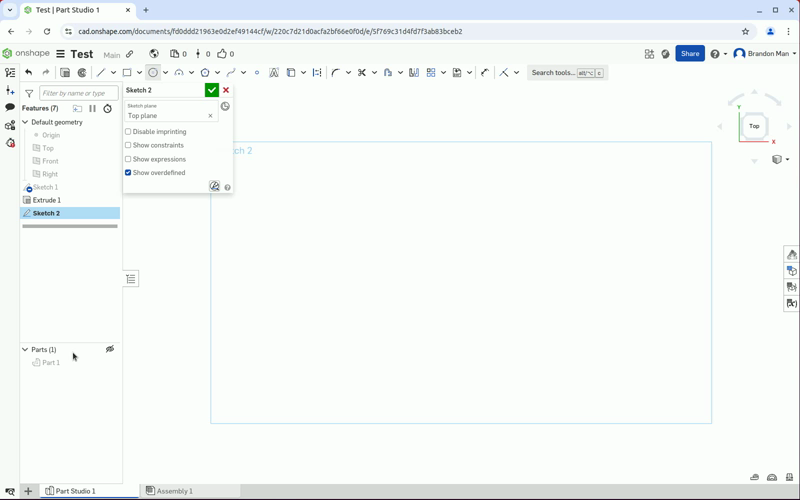
mouse_move(436, 282)
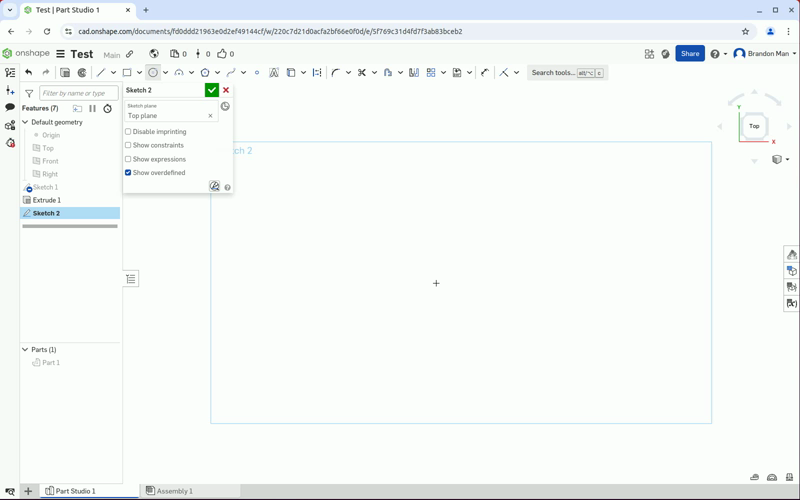
click(436, 282)
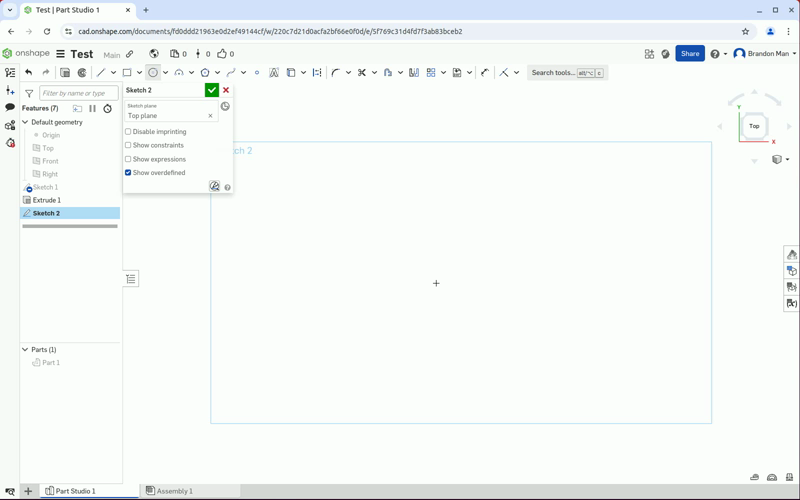
key_up(shift)
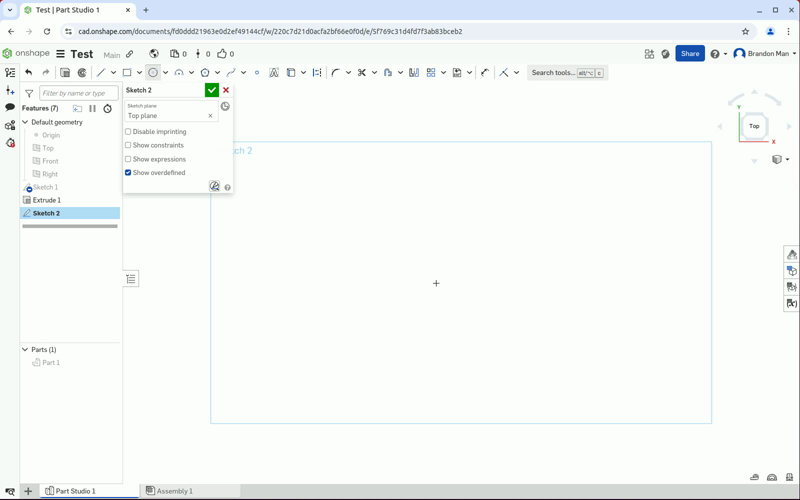
mouse_move(443, 282)
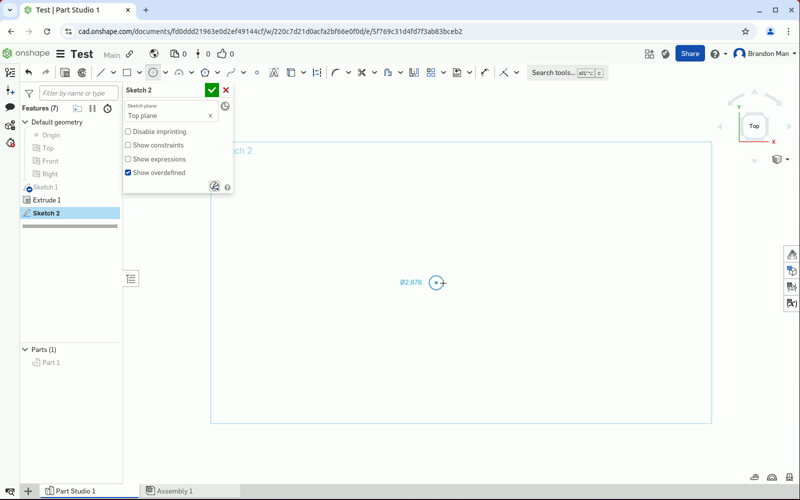
click(443, 282)
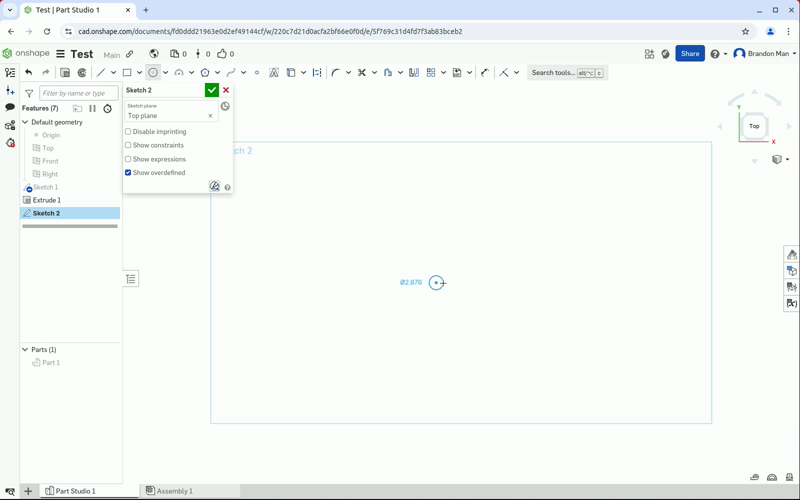
key(esc)
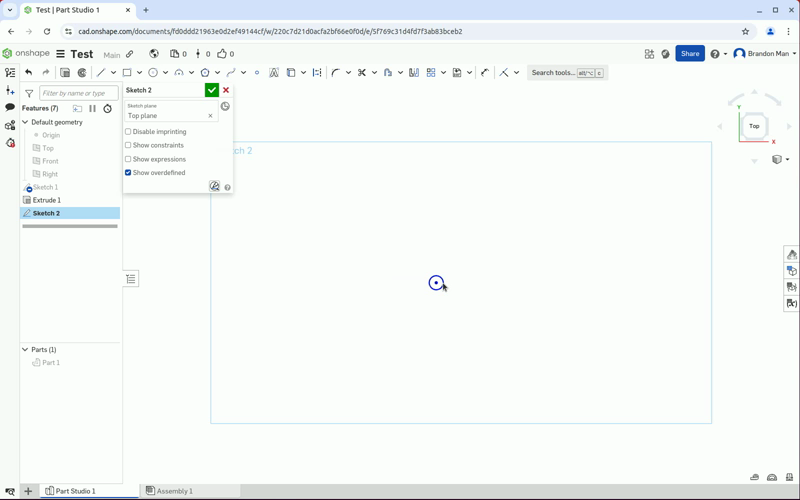
mouse_move(436, 277)
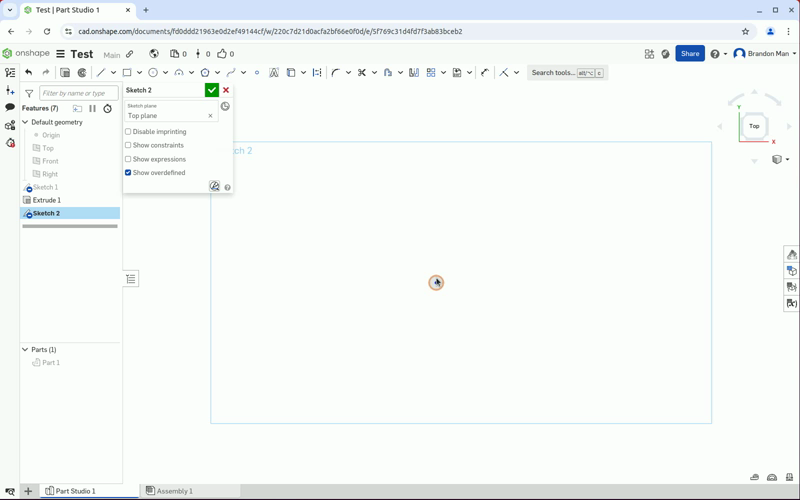
scroll(6)
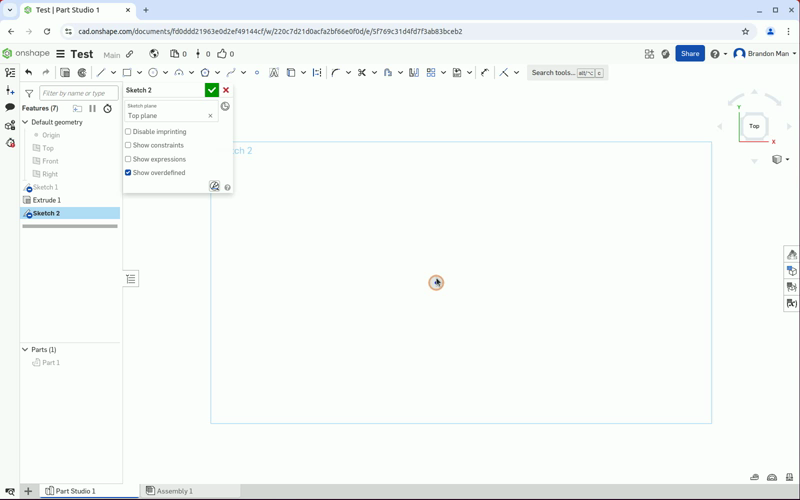
scroll(6)
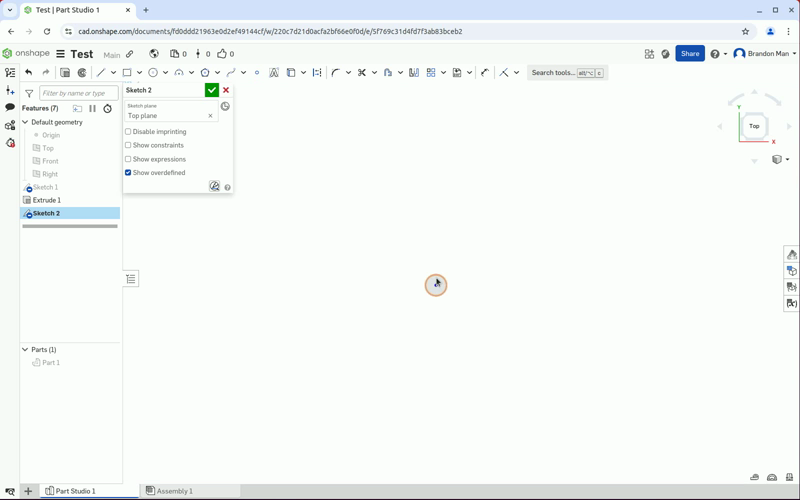
scroll(6)
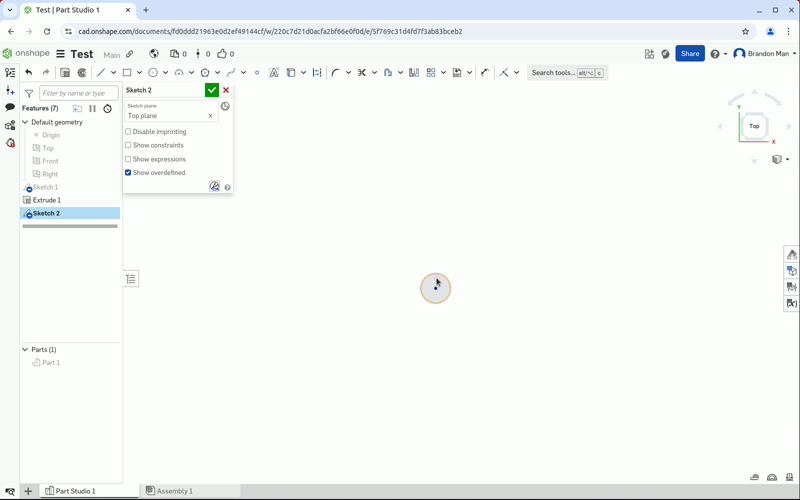
scroll(6)
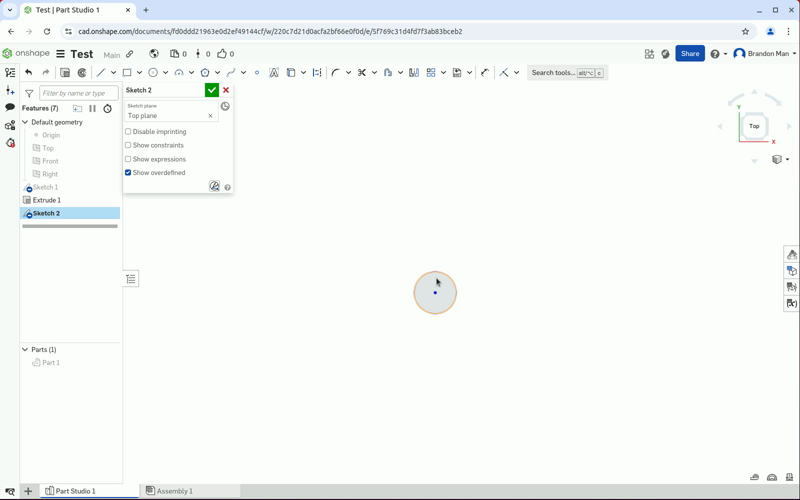
scroll(6)
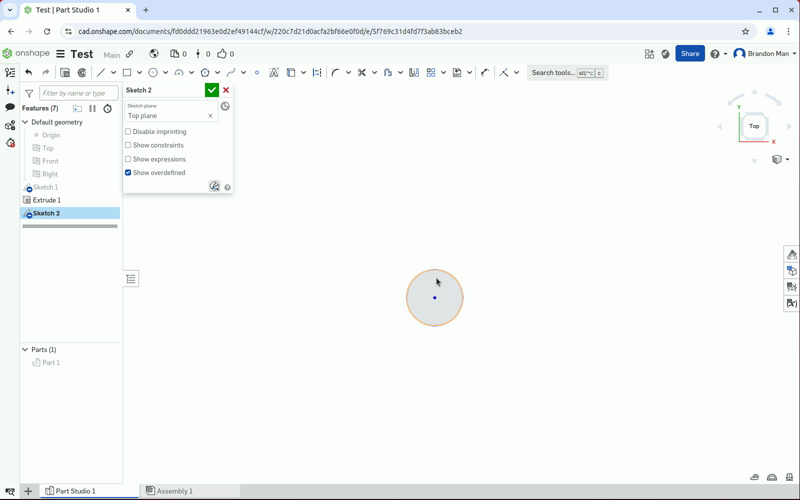
scroll(6)
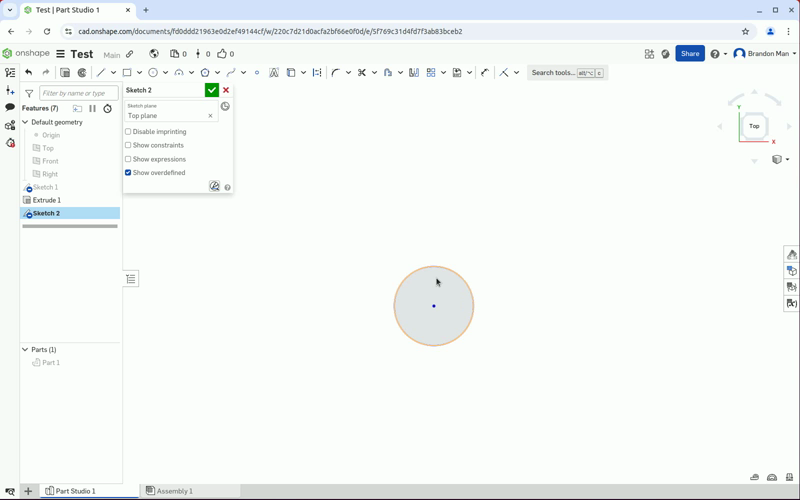
scroll(6)
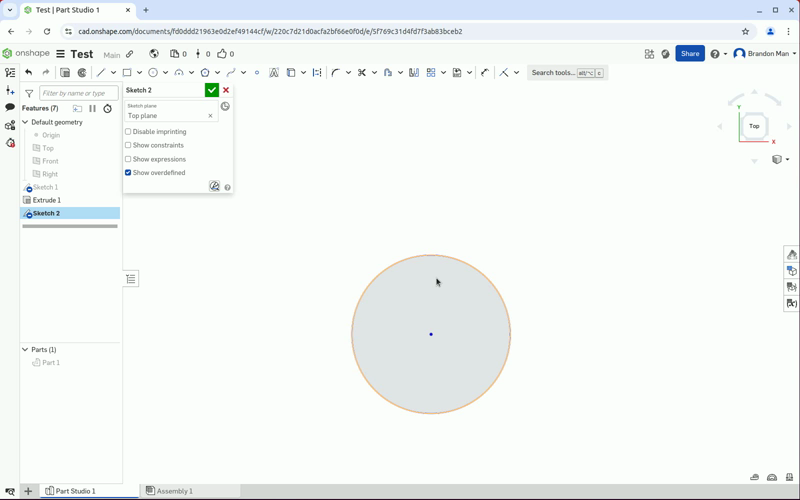
click(436, 277)
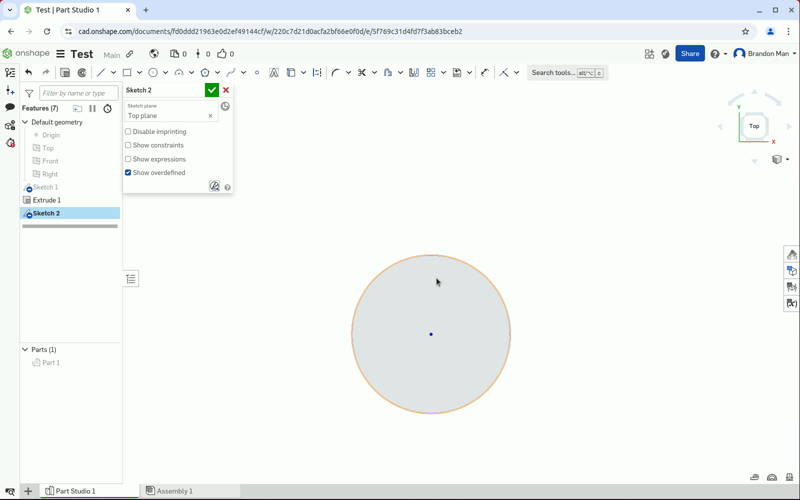
scroll(-6)
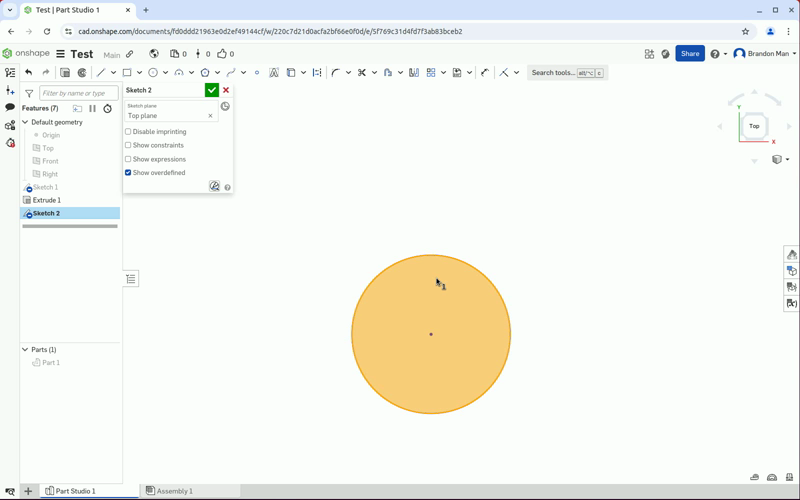
scroll(-6)
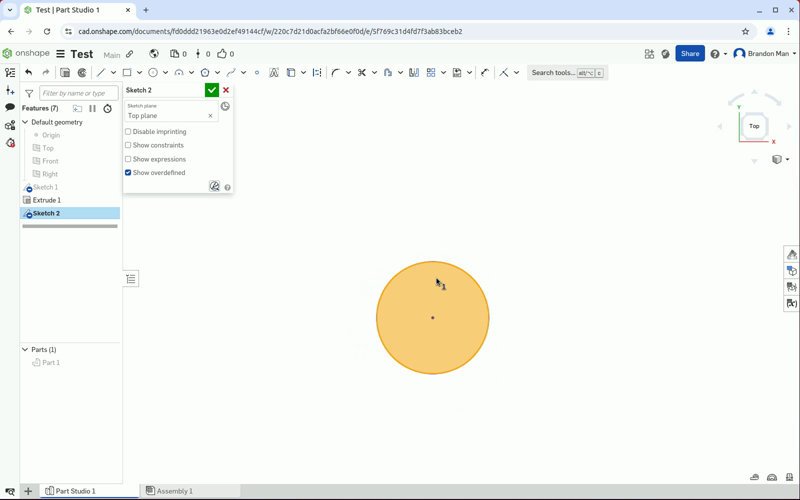
scroll(-6)
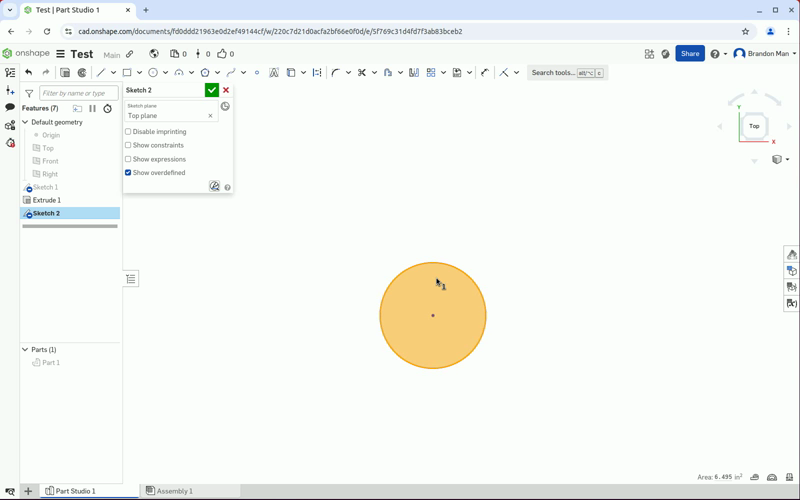
scroll(-6)
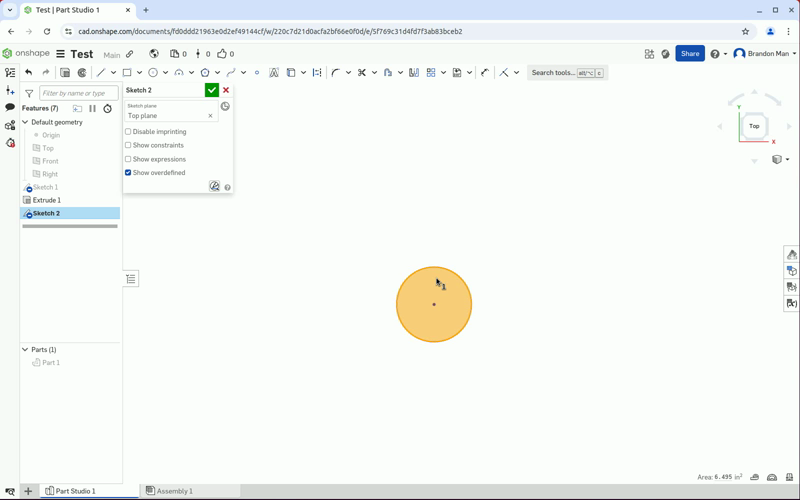
scroll(-6)
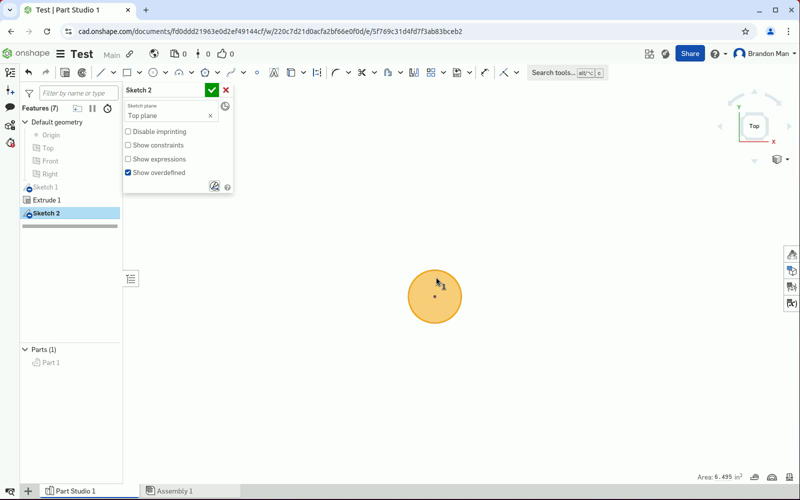
scroll(-6)
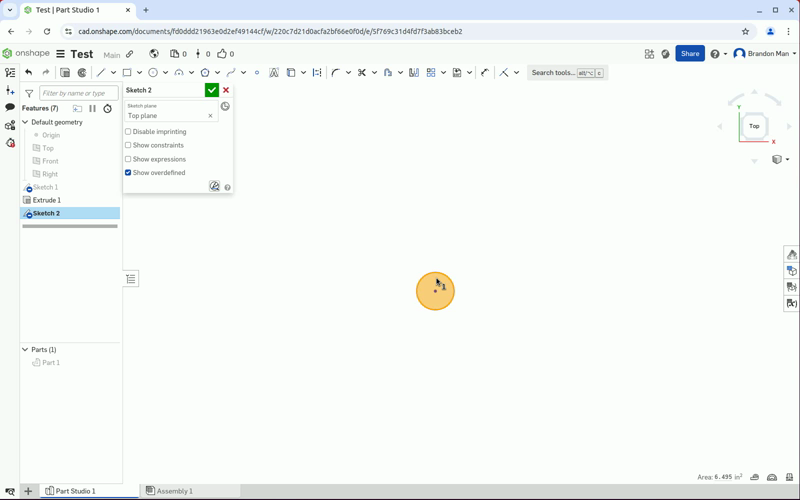
scroll(-6)
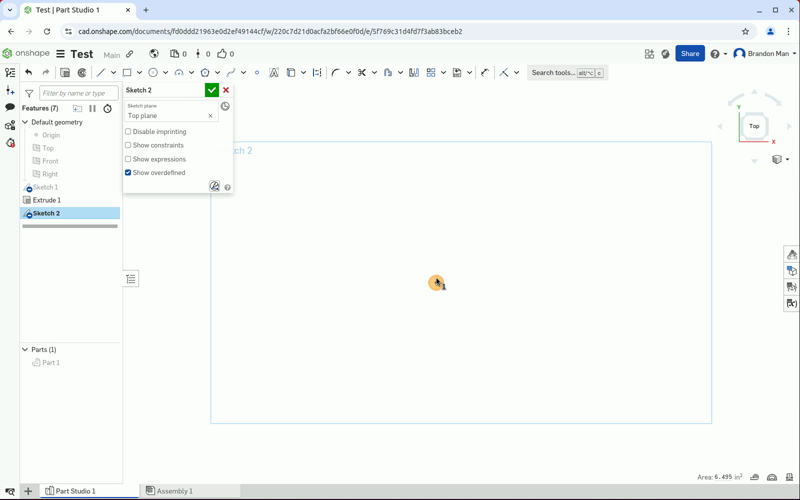
mouse_move(73, 352)
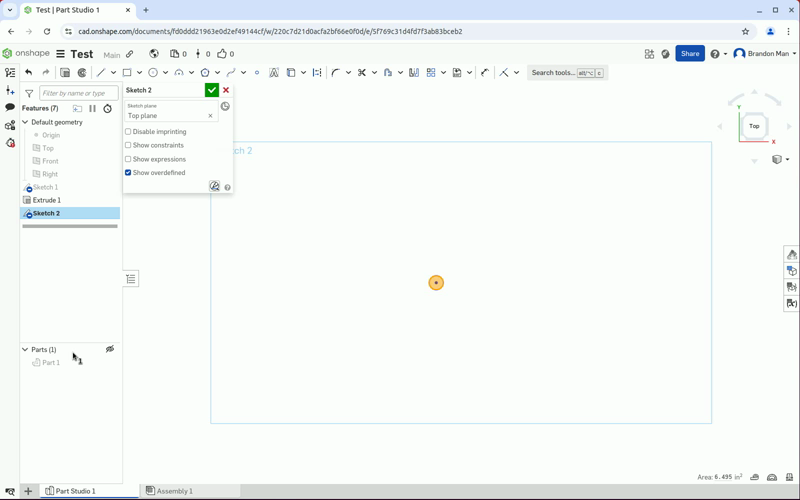
key(shift+y)
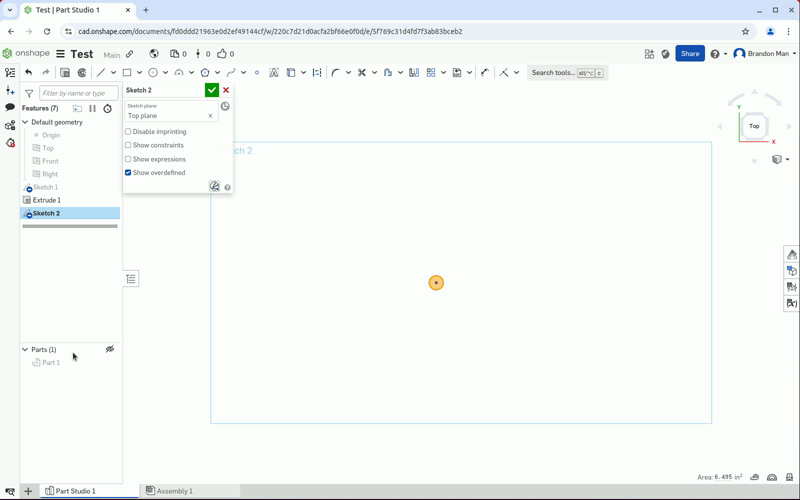
key(shift+e)
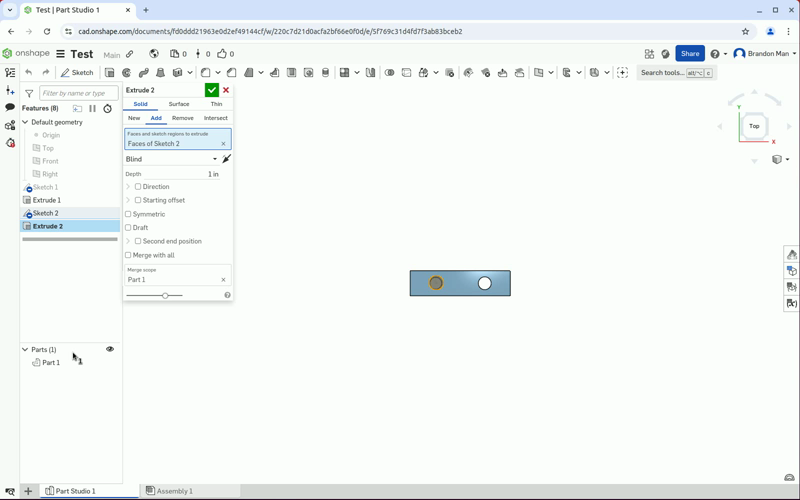
mouse_move(143, 106)
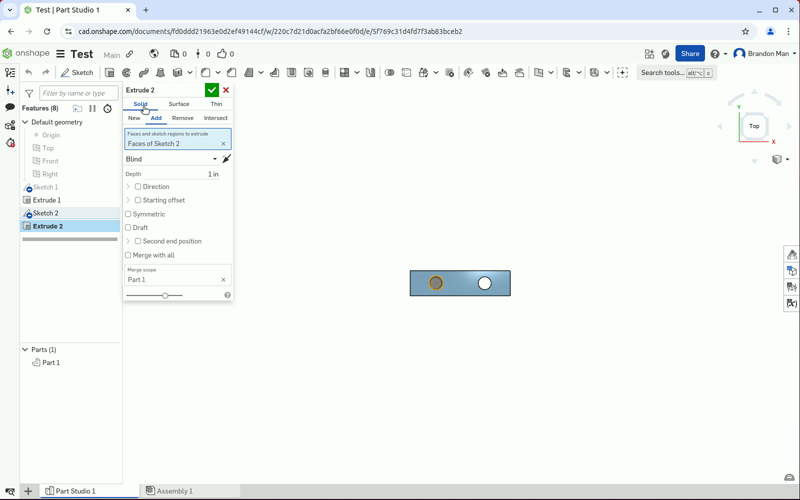
click(143, 106)
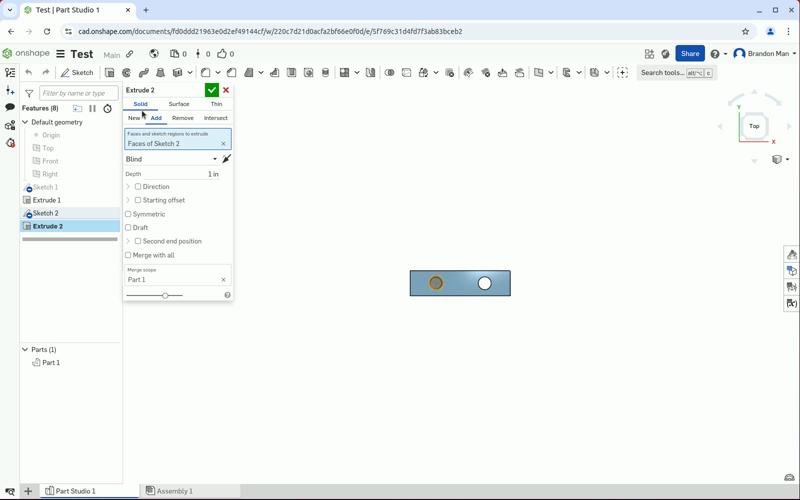
mouse_move(137, 120)
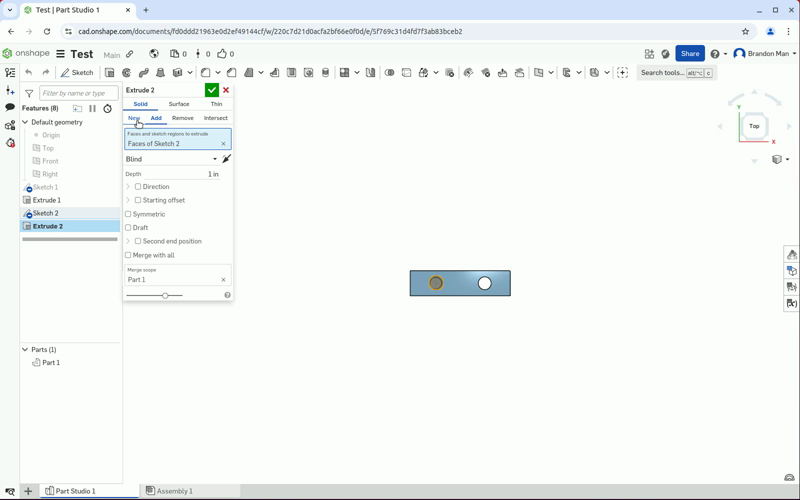
click(137, 120)
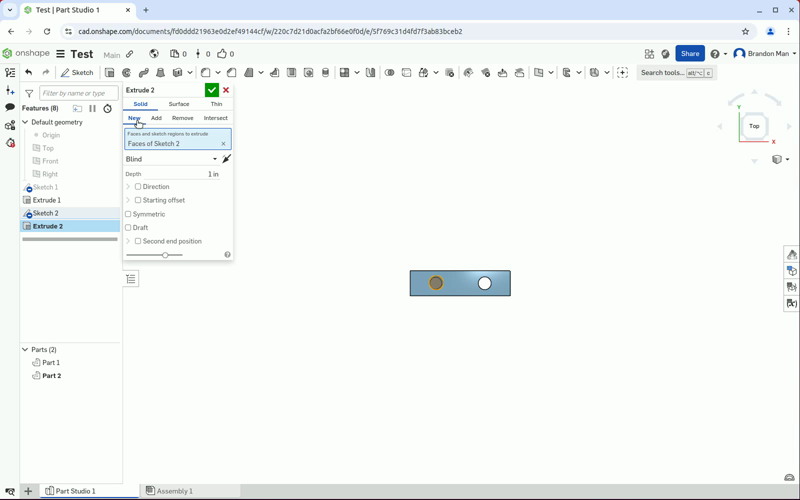
key(tab, 4)
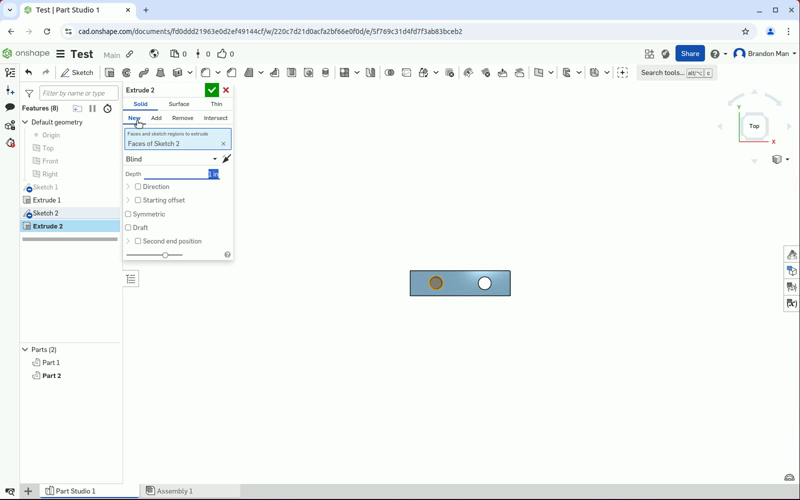
text(12.758)
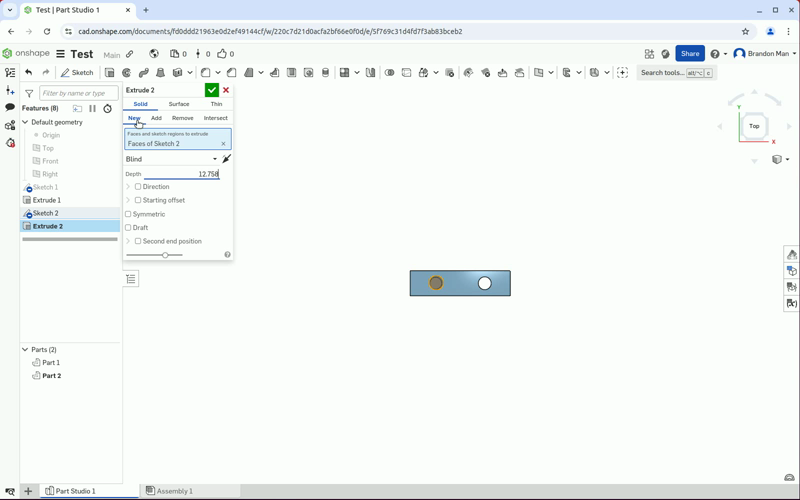
key(tab, 3)
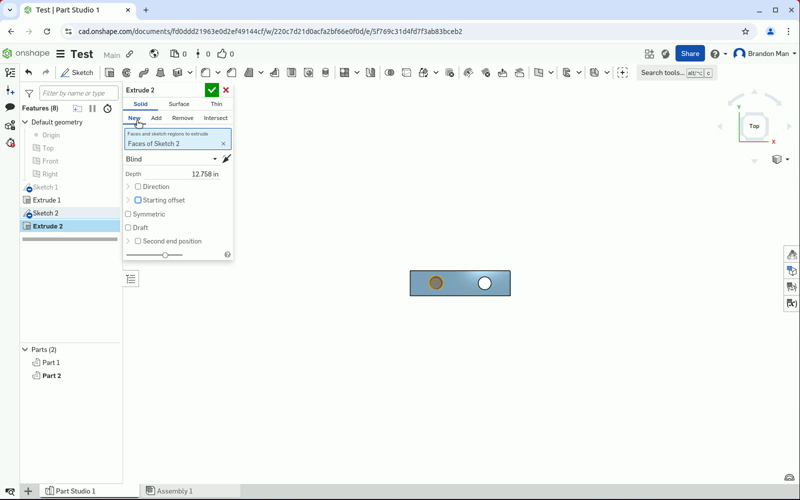
key(tab, 2)
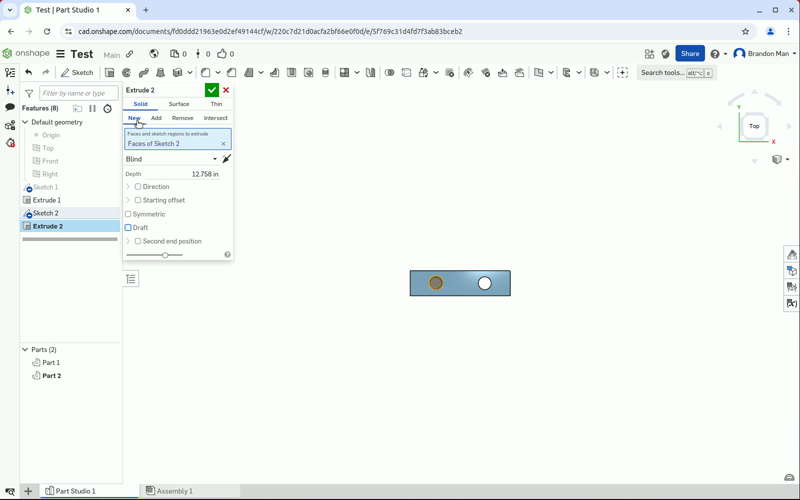
key(space)
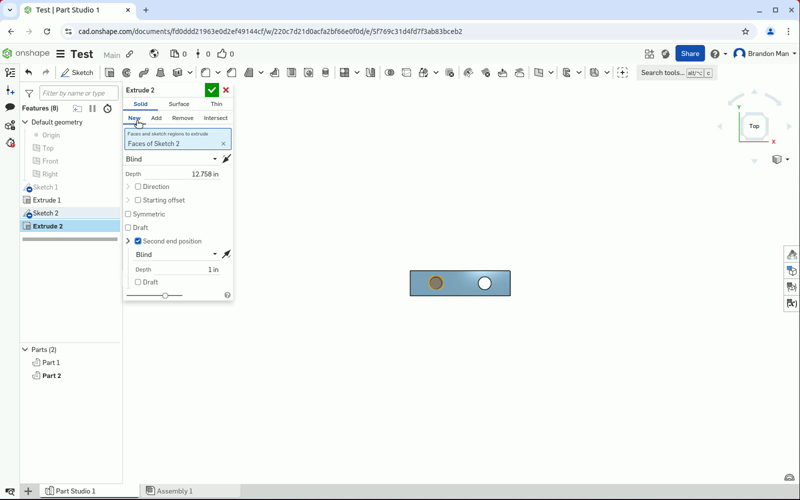
key(tab, 3)
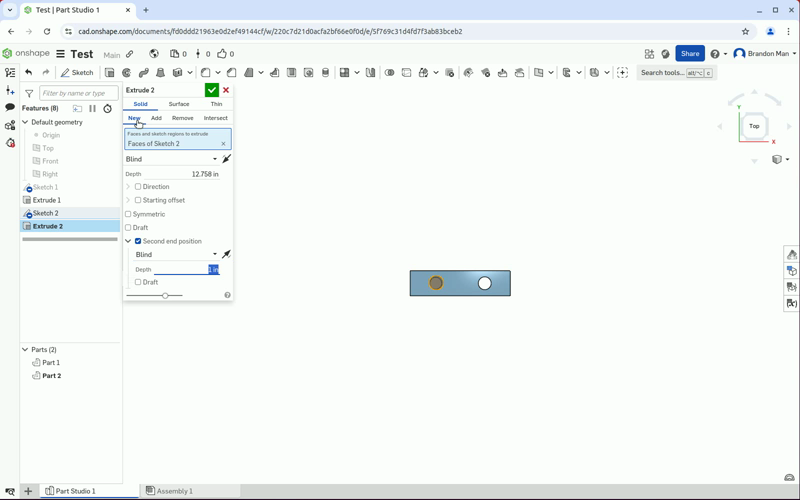
text(12.758)
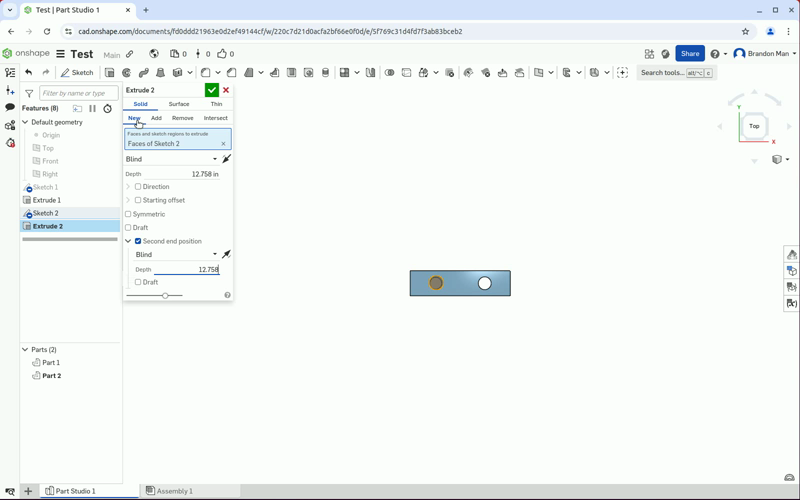
key(enter)
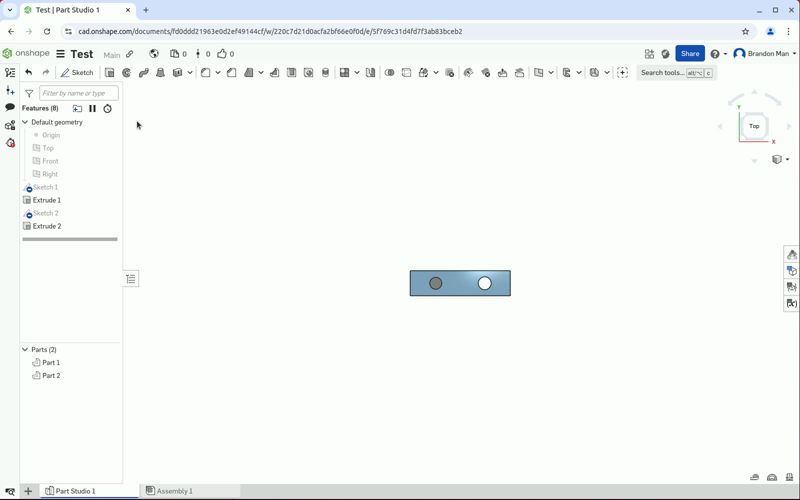
key(shift+h)
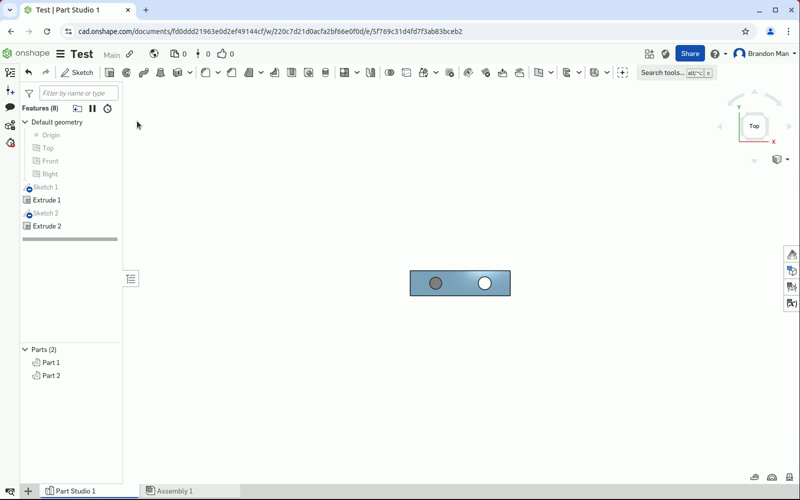
key(shift+h)
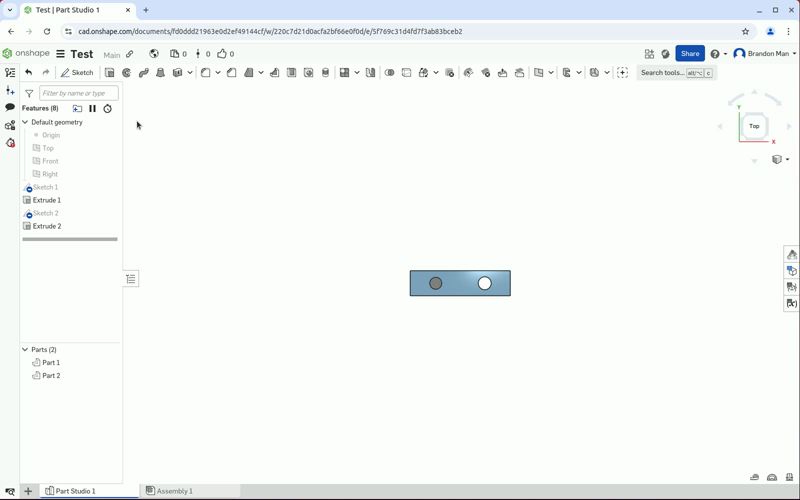
mouse_move(73, 189)
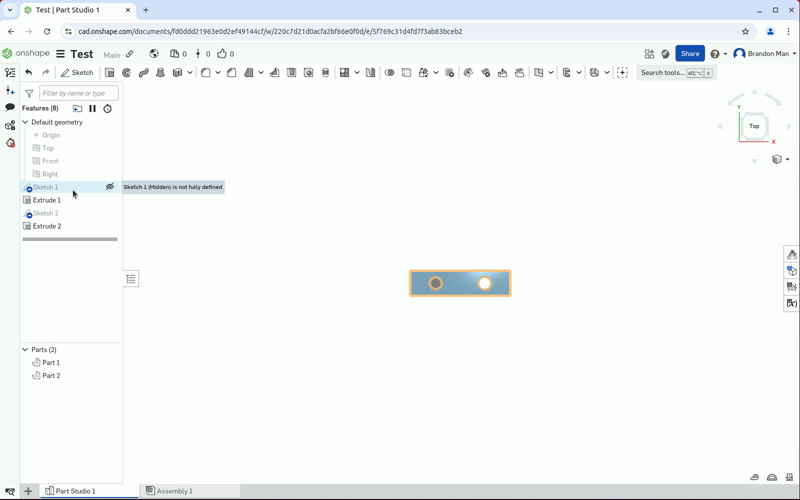
click(73, 189)
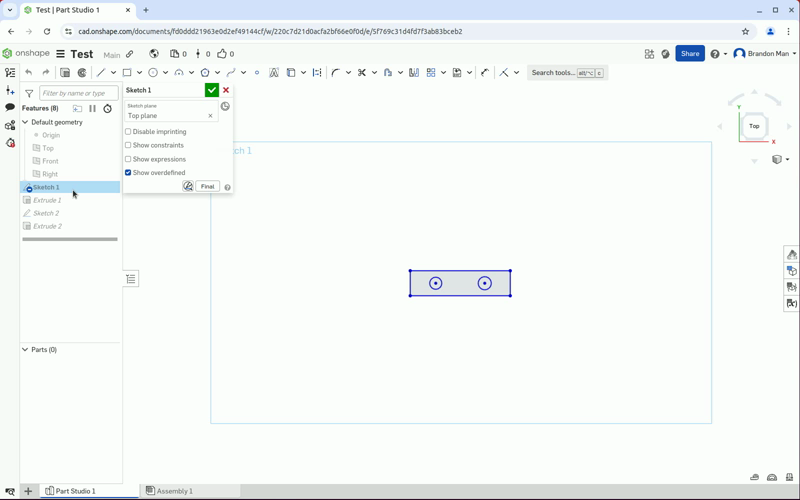
mouse_move(229, 92)
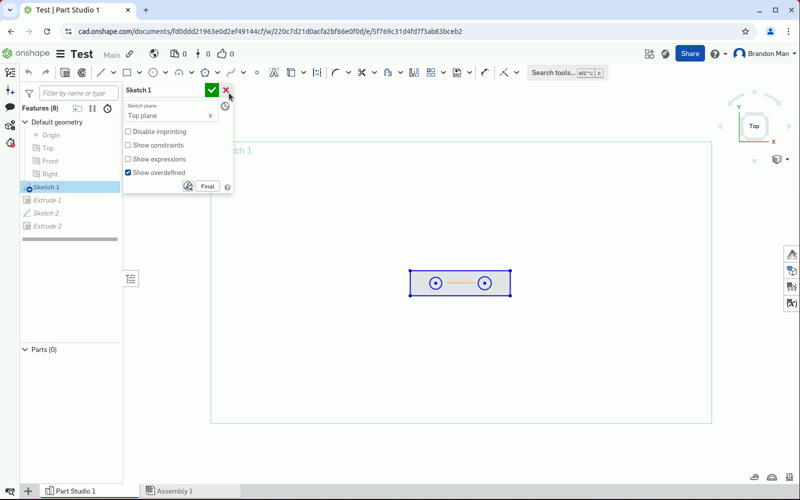
click(229, 92)
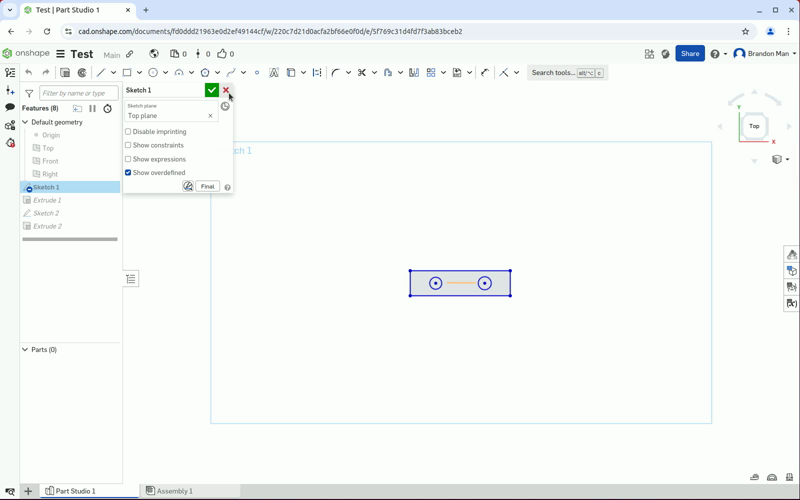
key(shift+s)
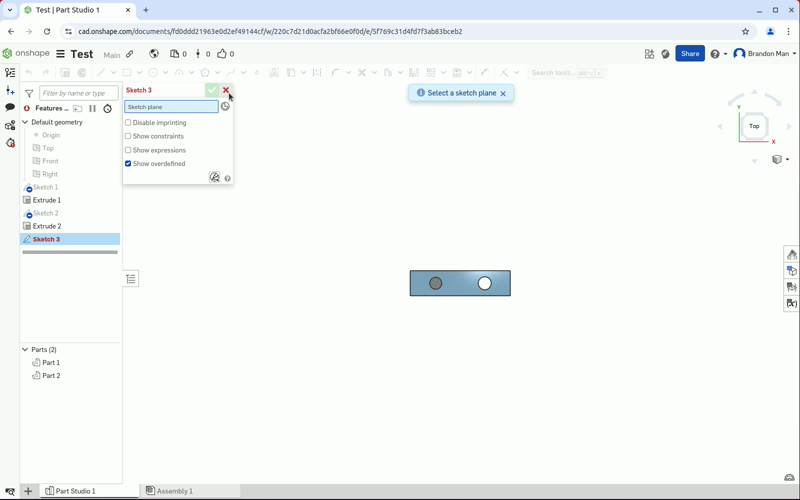
mouse_move(73, 150)
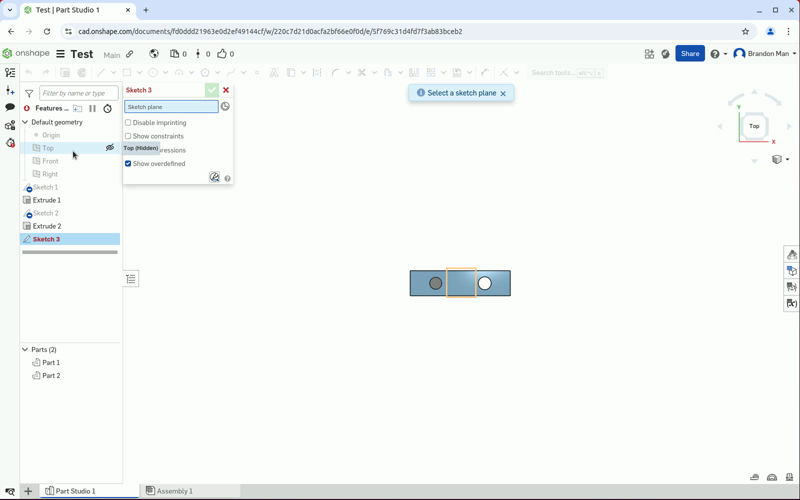
click(73, 150)
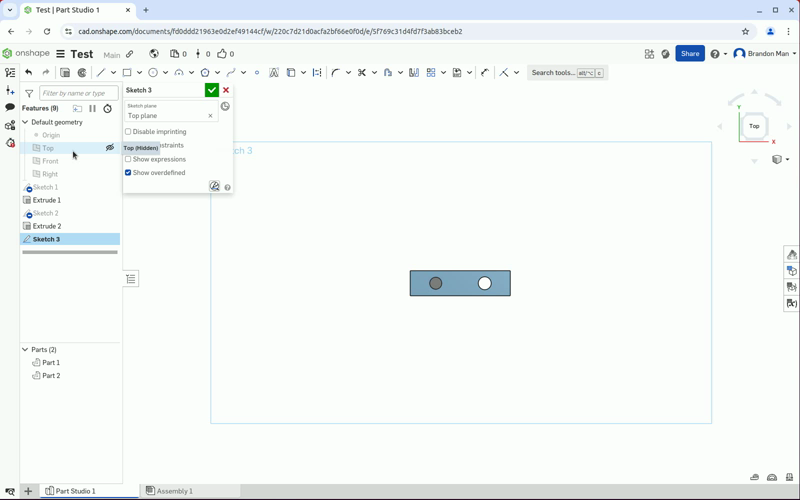
mouse_move(73, 352)
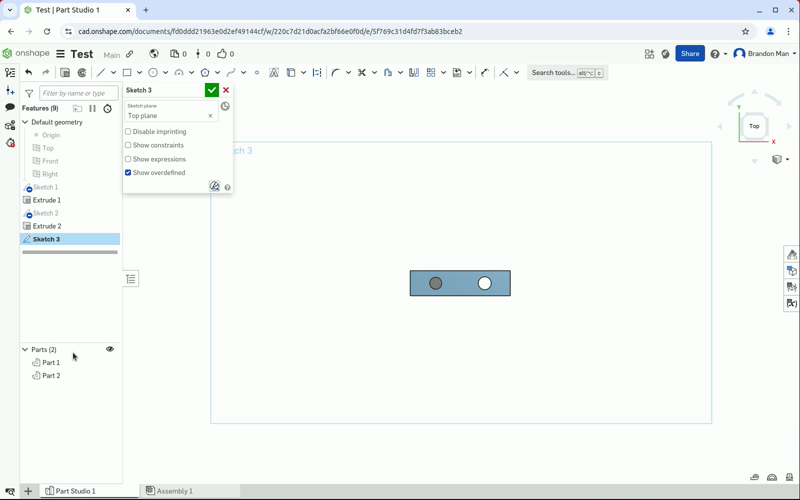
key(y)
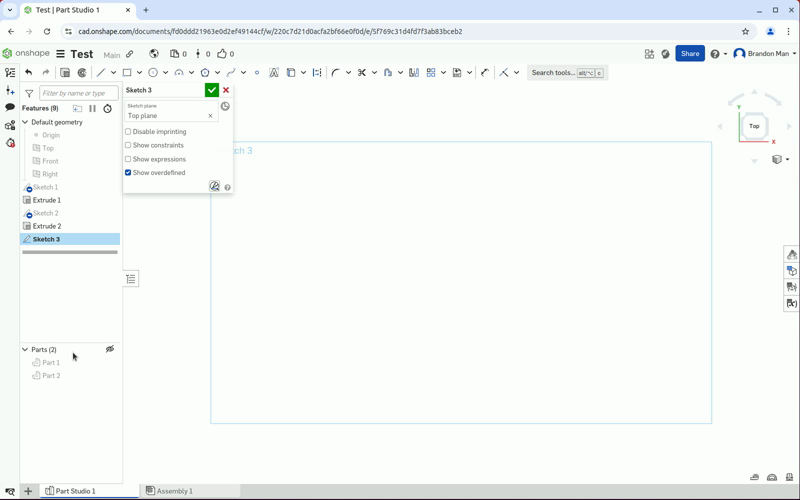
key(c)
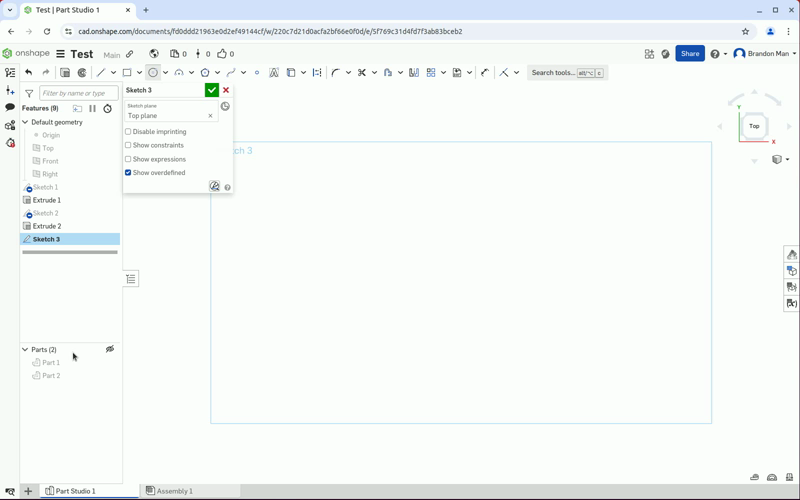
key_down(shift)
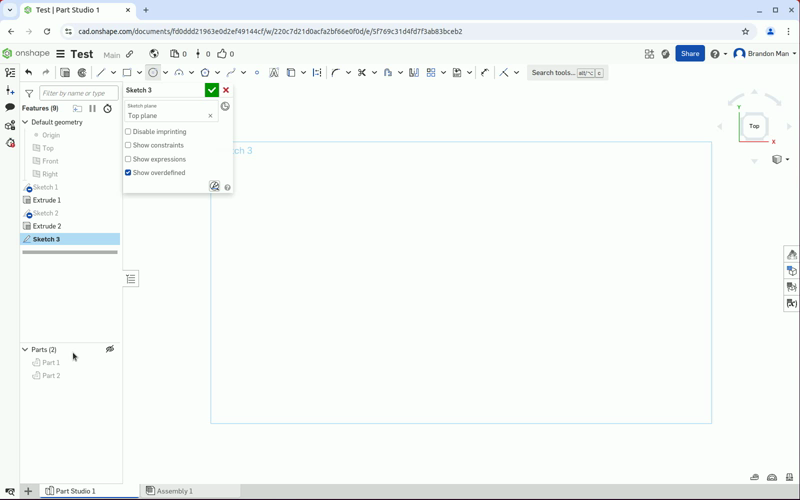
mouse_move(486, 282)
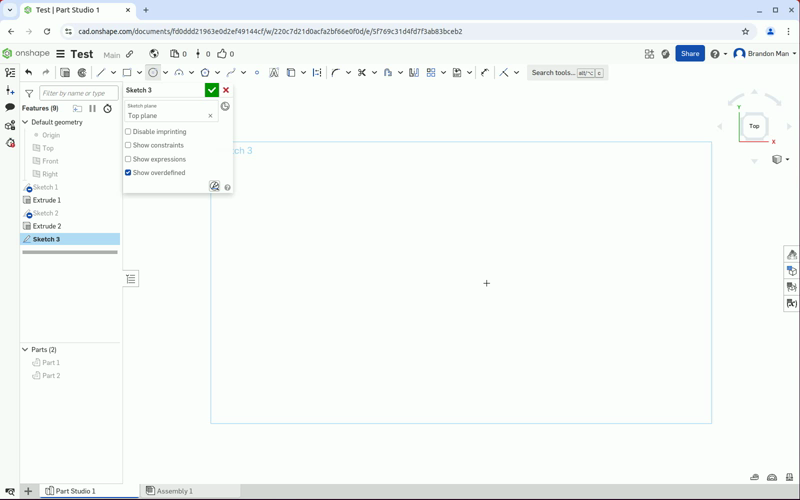
click(486, 282)
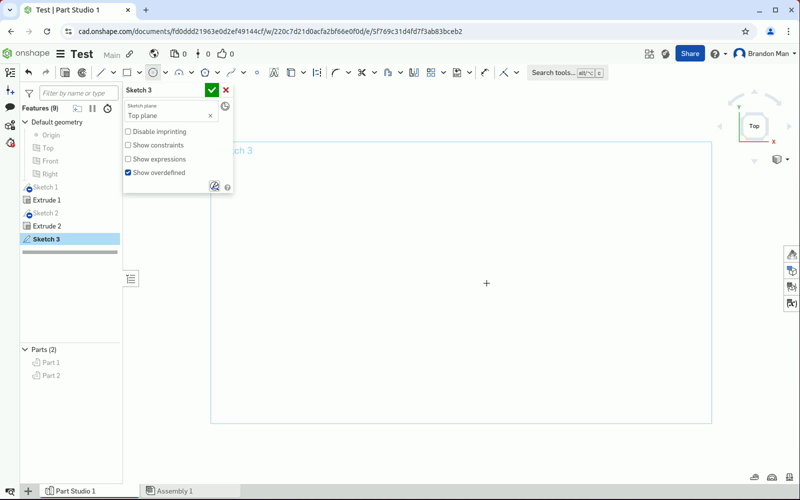
key_up(shift)
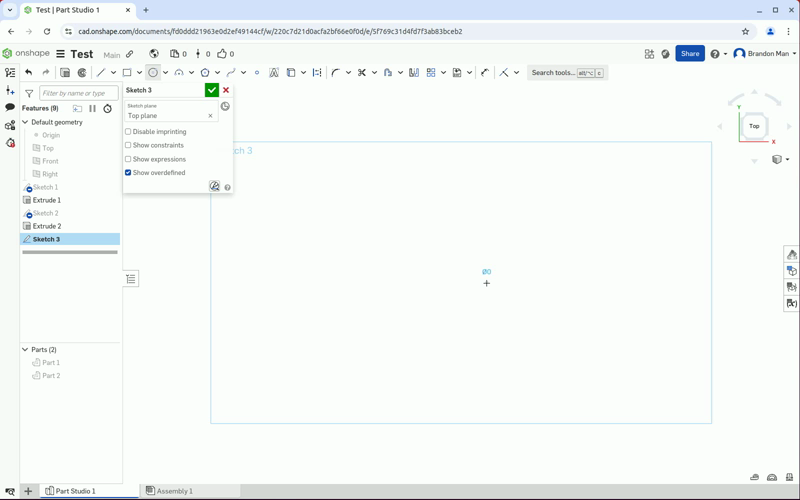
mouse_move(493, 282)
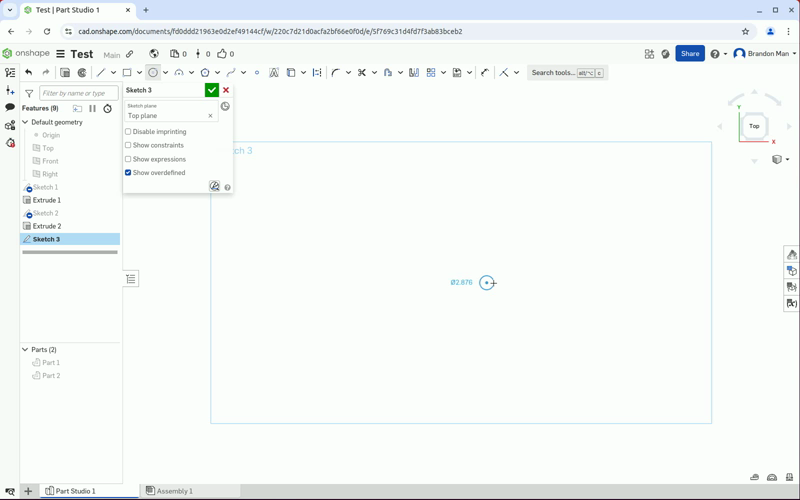
click(493, 282)
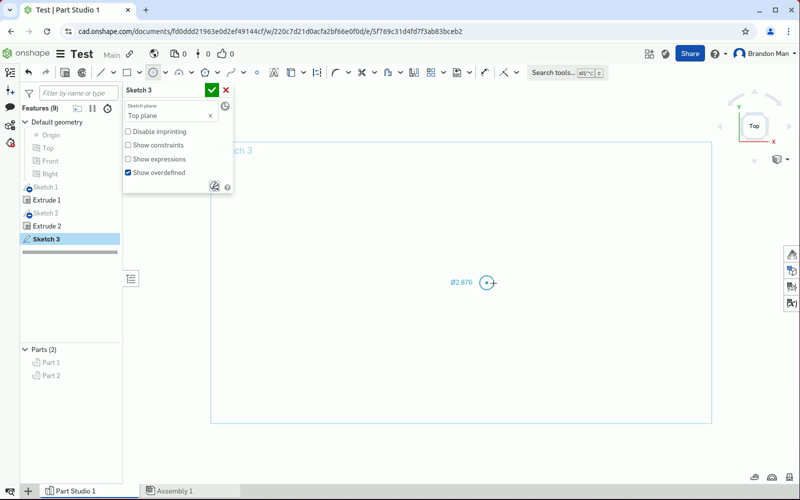
key(esc)
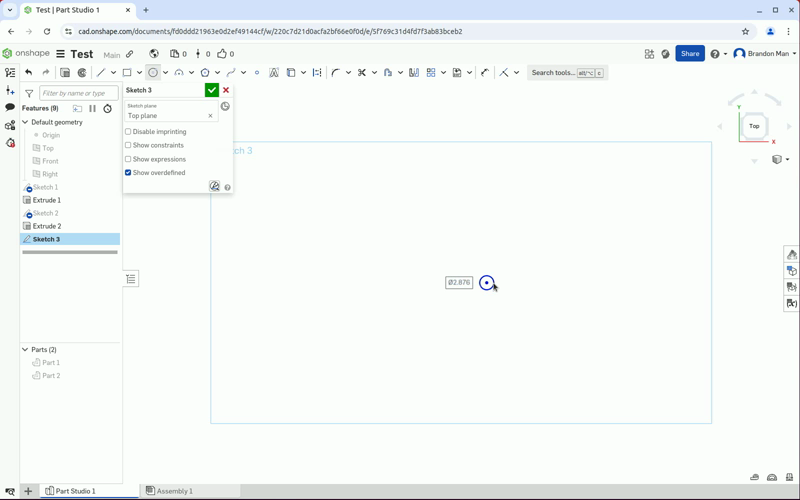
mouse_move(489, 282)
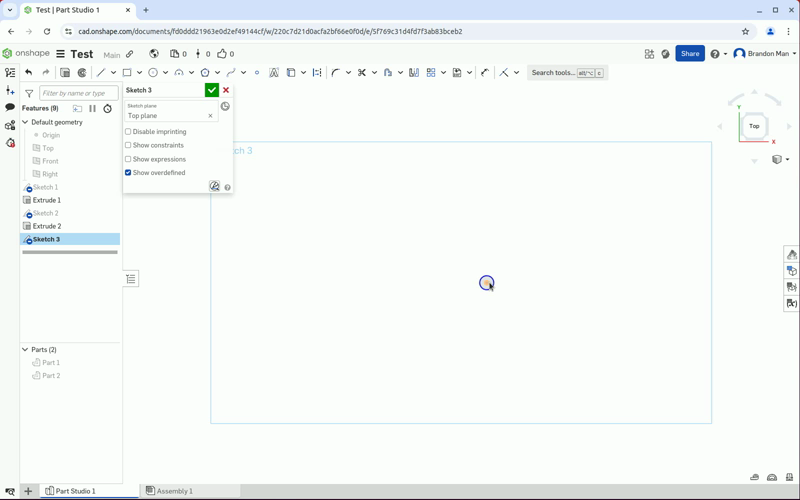
scroll(6)
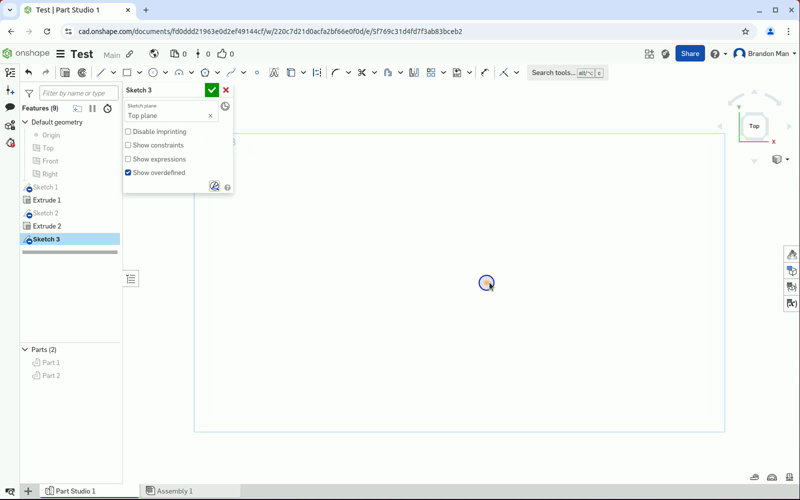
scroll(6)
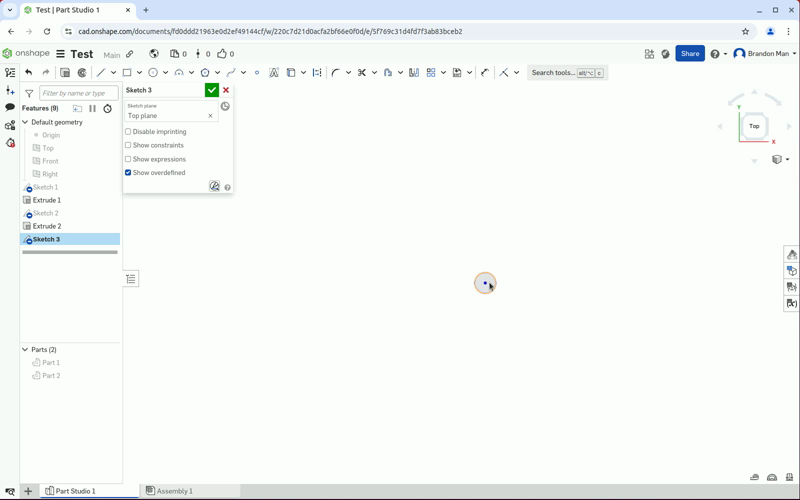
scroll(6)
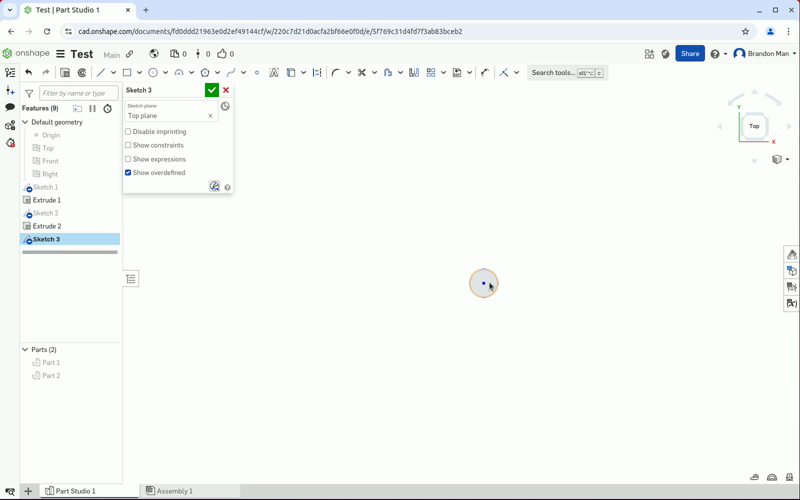
scroll(6)
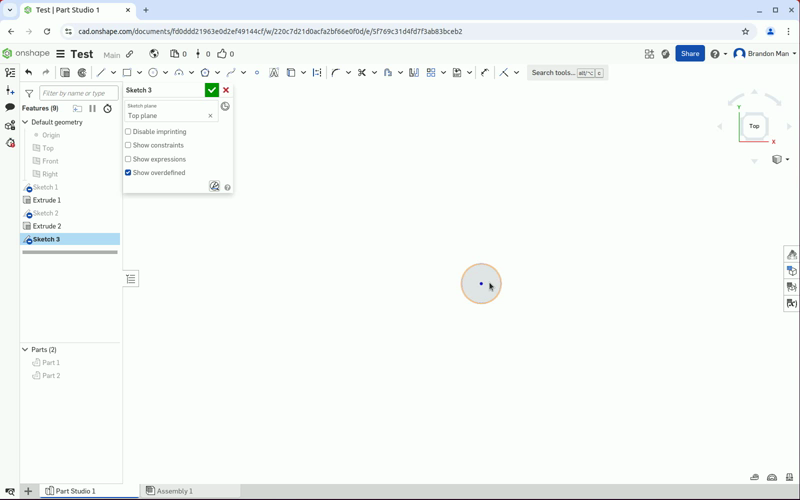
scroll(6)
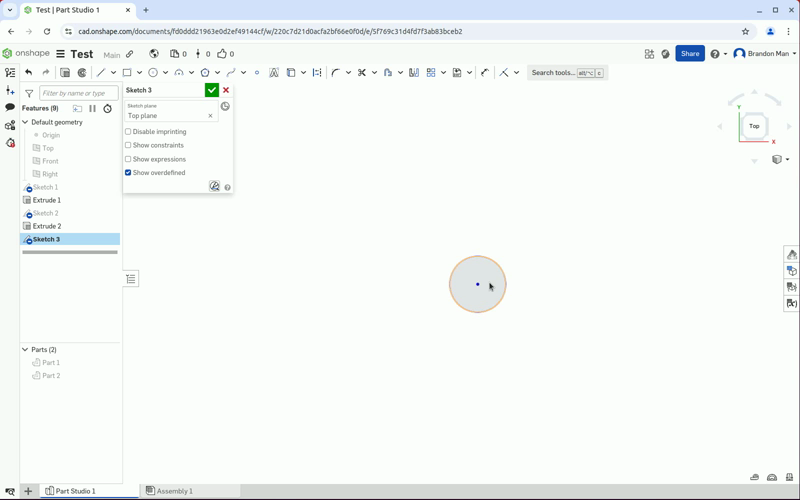
scroll(6)
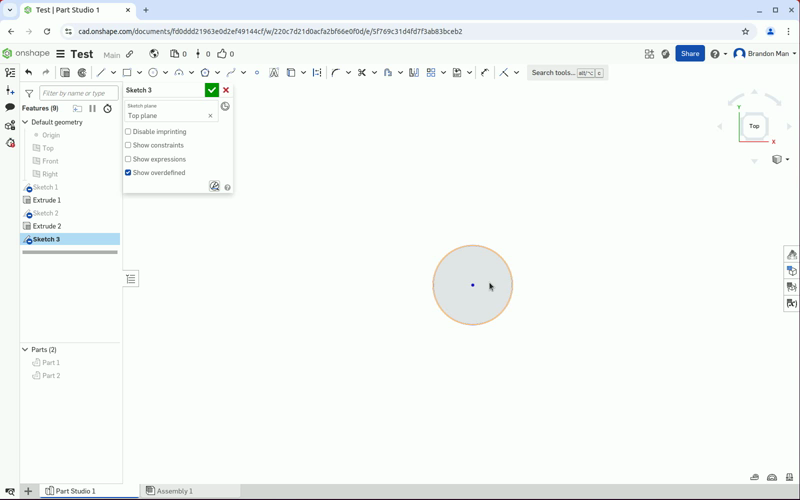
scroll(6)
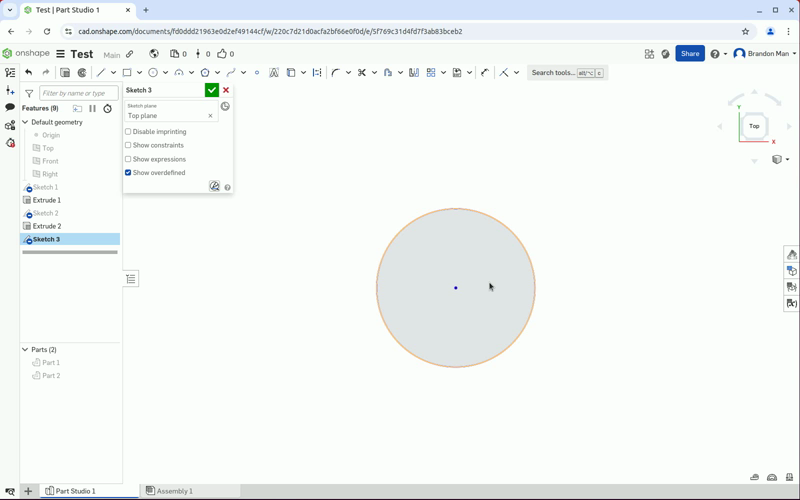
click(489, 282)
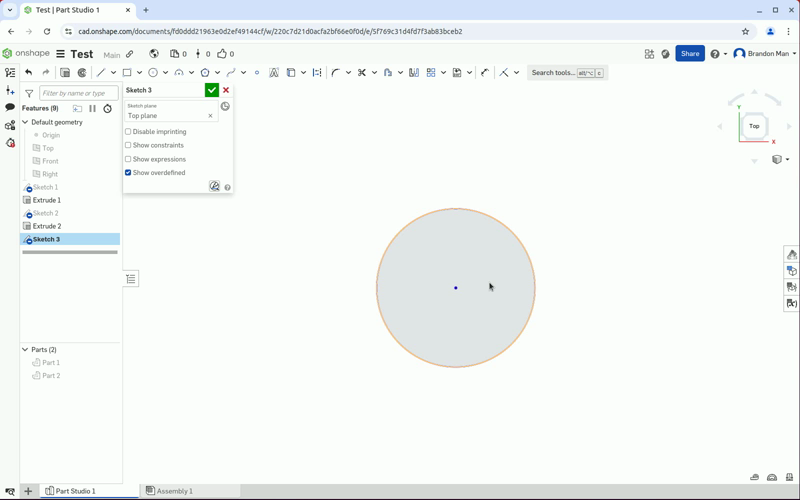
scroll(-6)
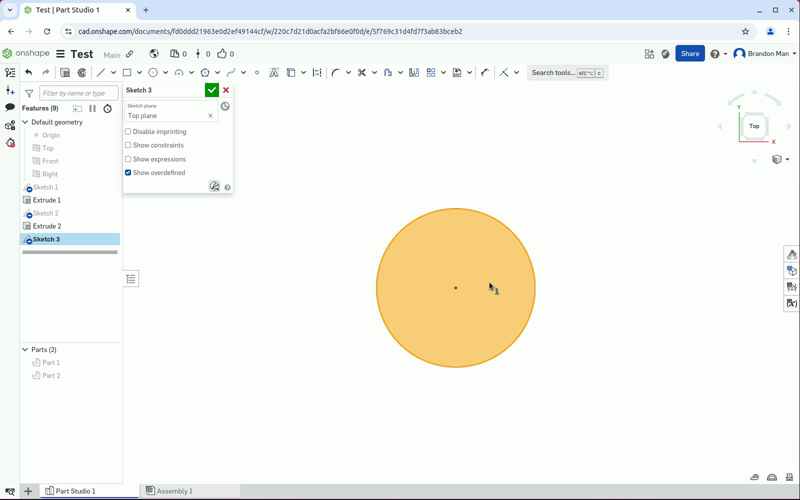
scroll(-6)
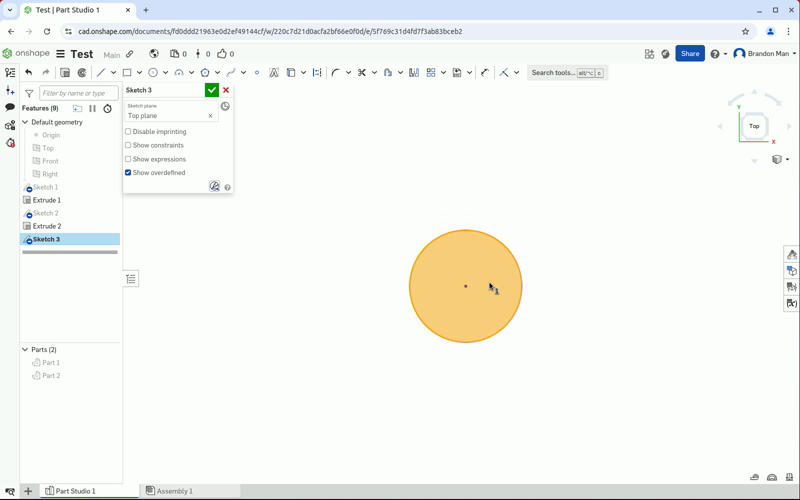
scroll(-6)
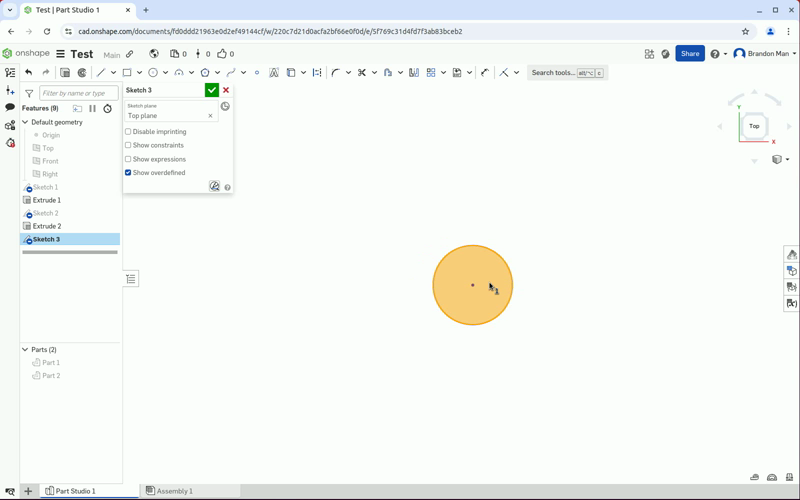
scroll(-6)
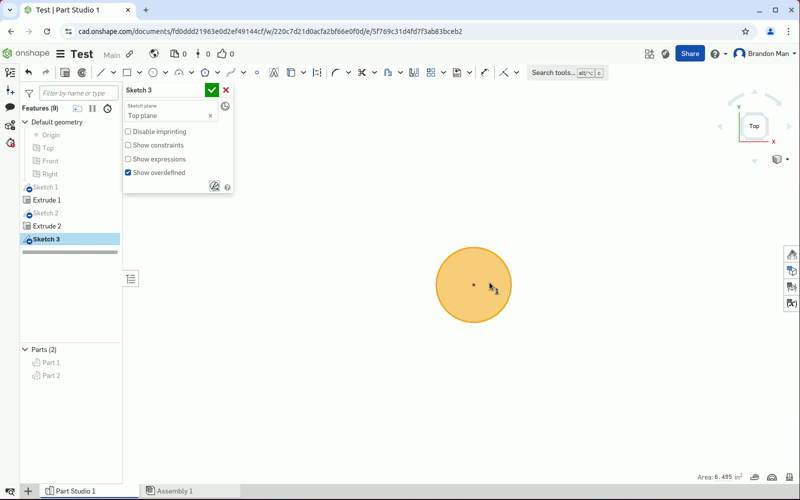
scroll(-6)
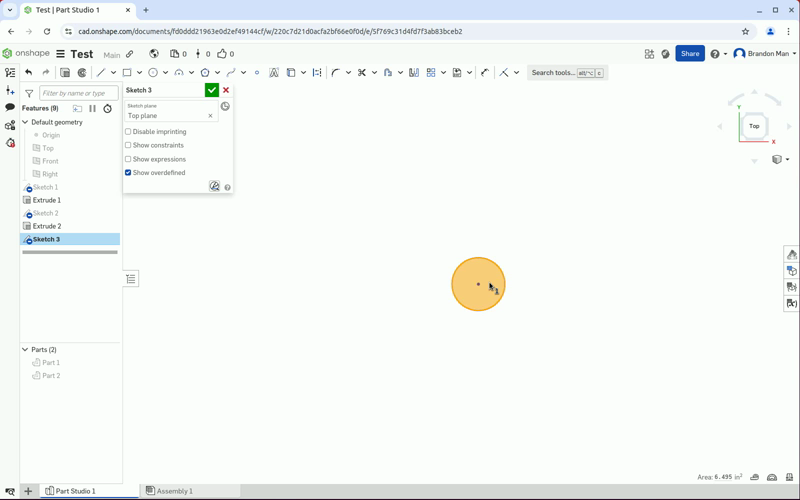
scroll(-6)
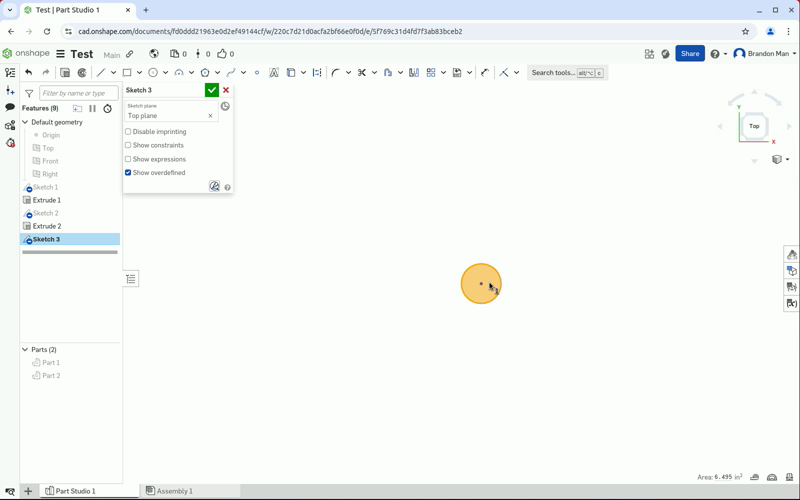
scroll(-6)
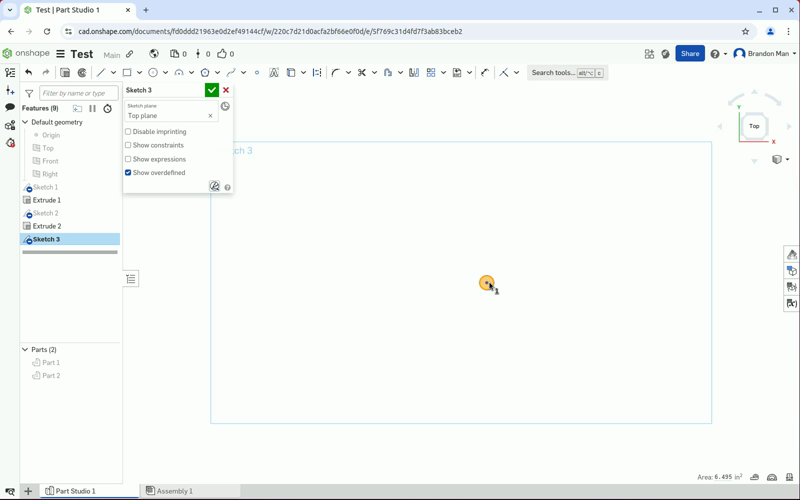
mouse_move(73, 352)
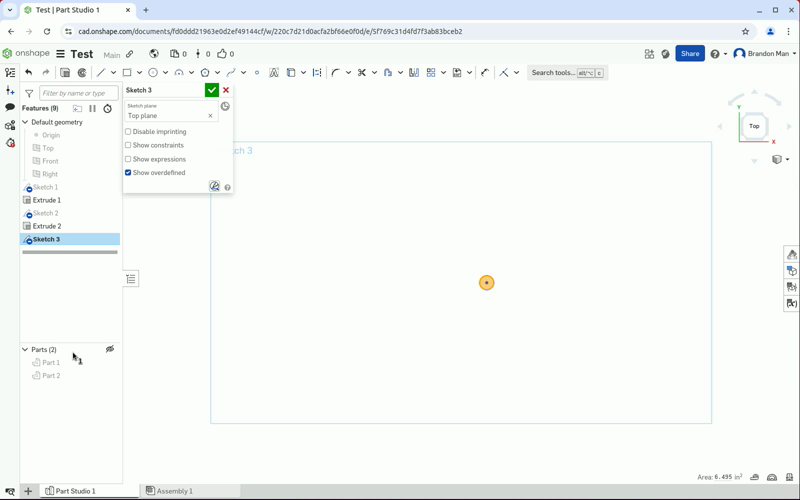
key(shift+y)
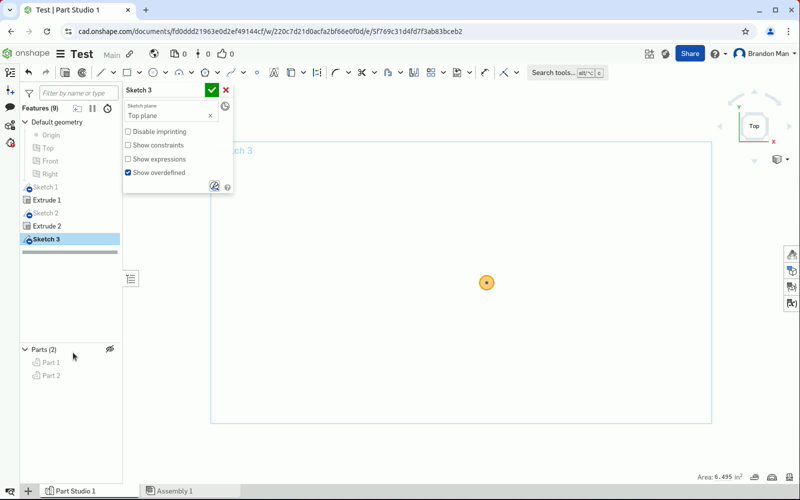
key(shift+e)
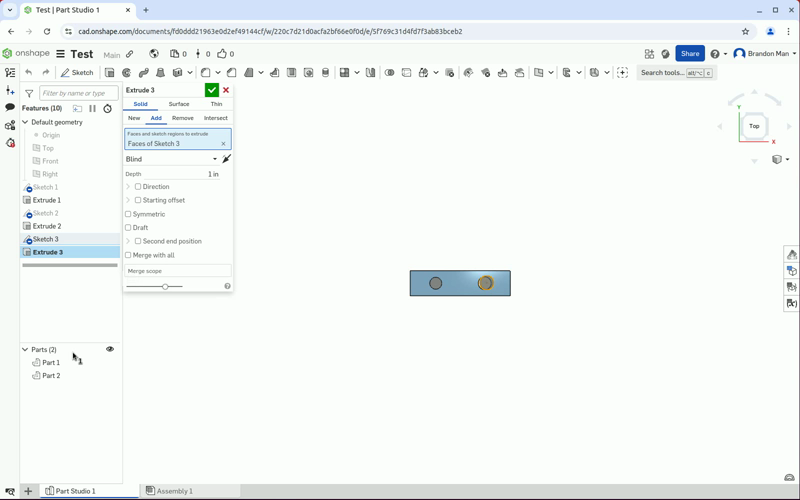
mouse_move(143, 106)
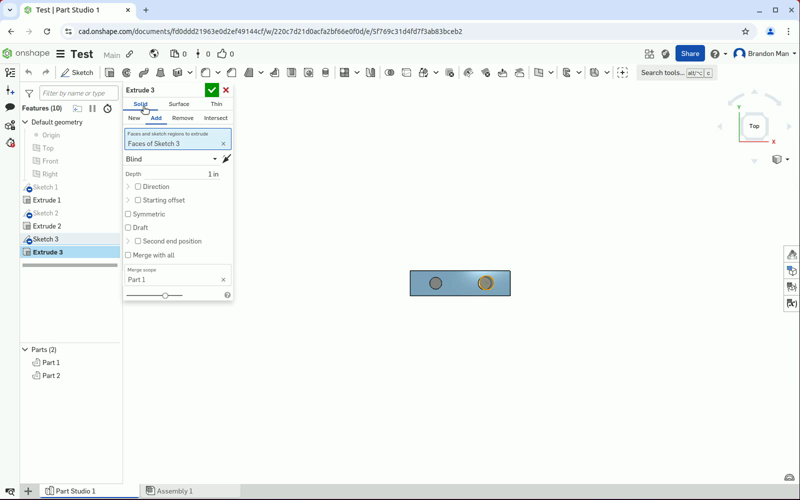
click(143, 106)
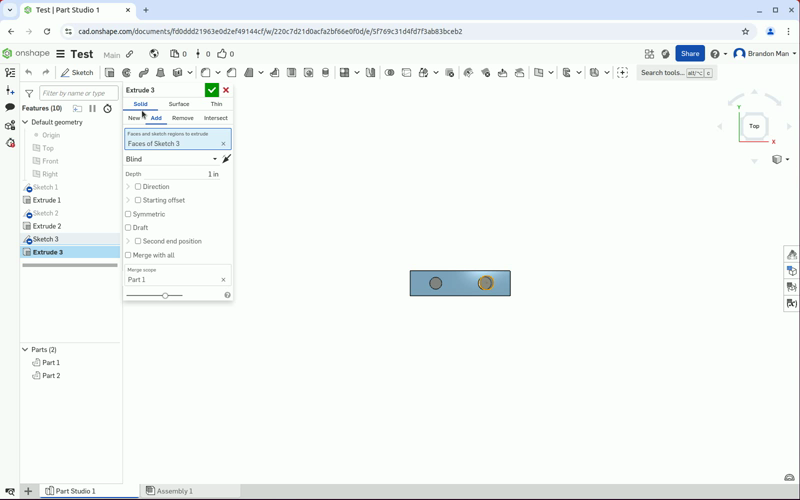
mouse_move(137, 120)
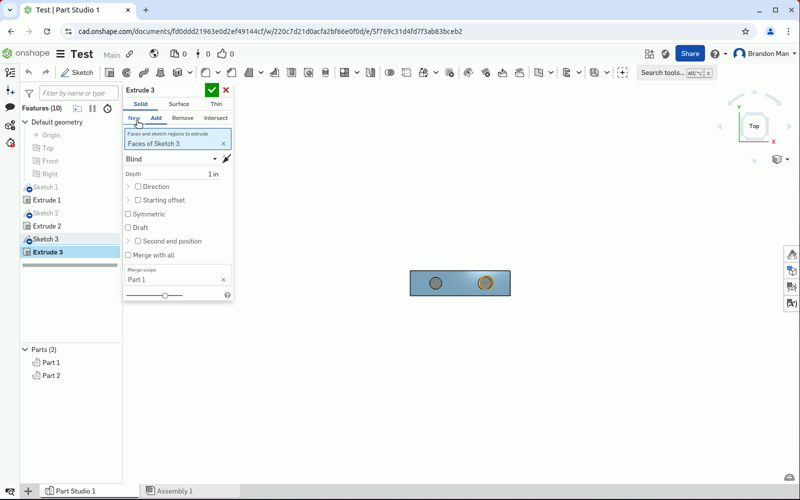
click(137, 120)
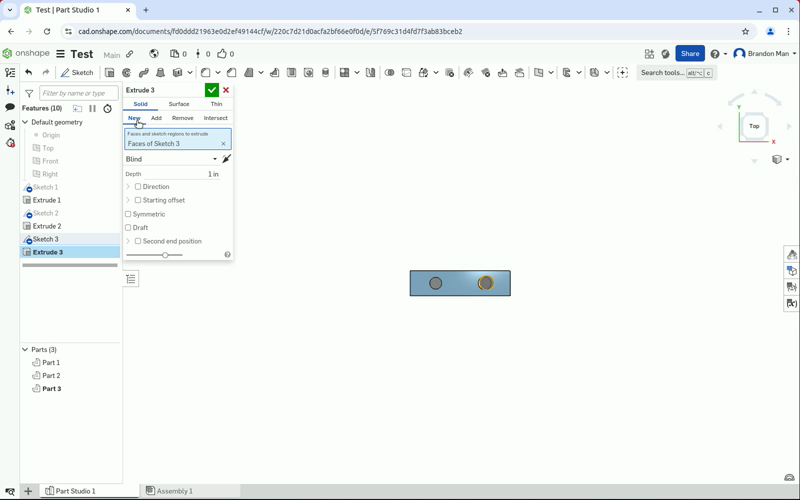
key(tab, 4)
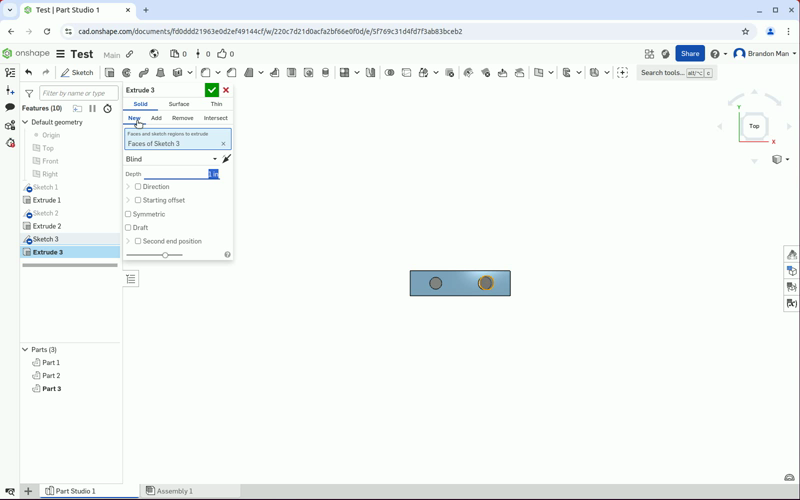
text(12.758)
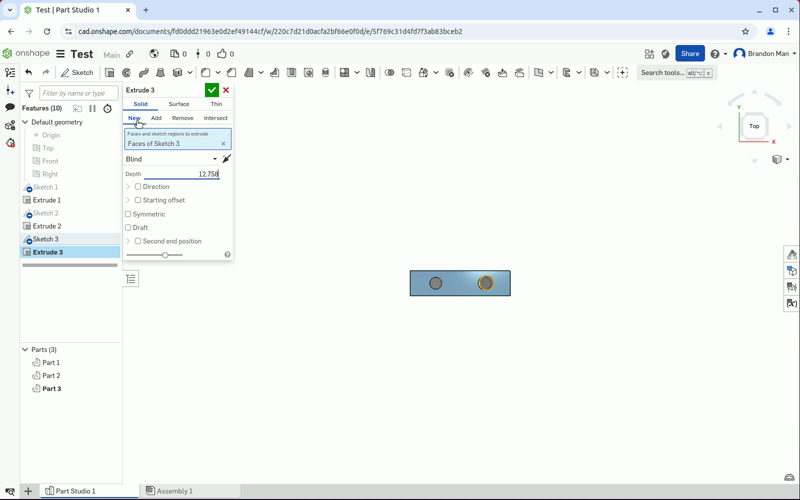
key(tab, 3)
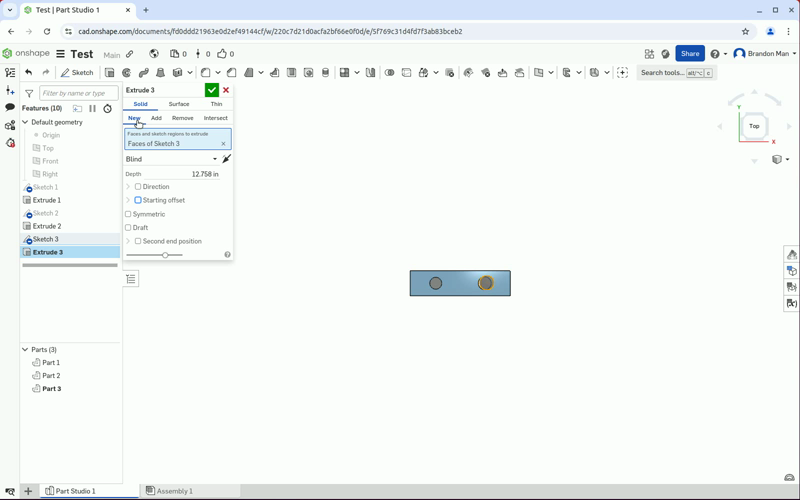
key(tab, 2)
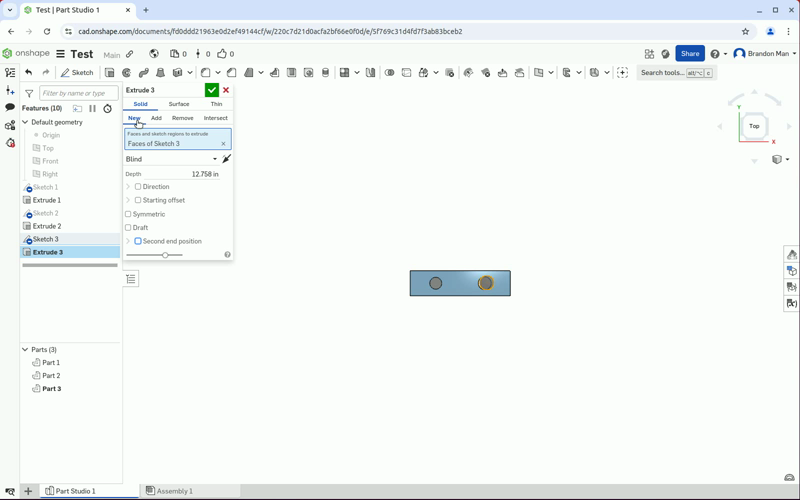
key(space)
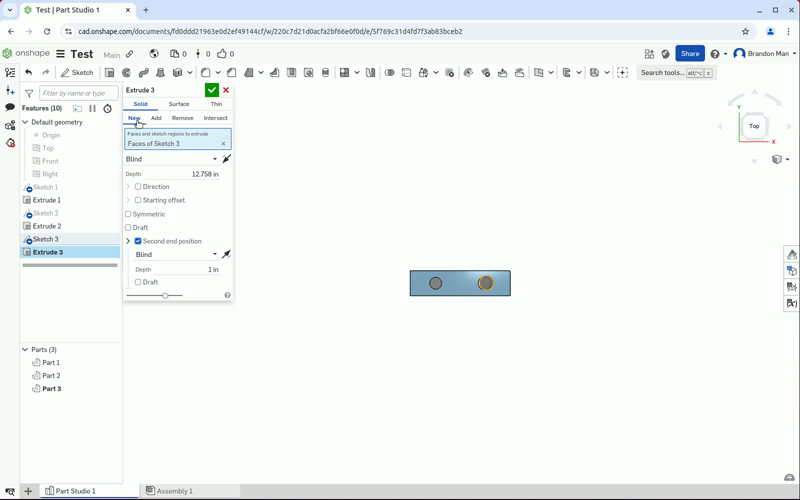
key(tab, 3)
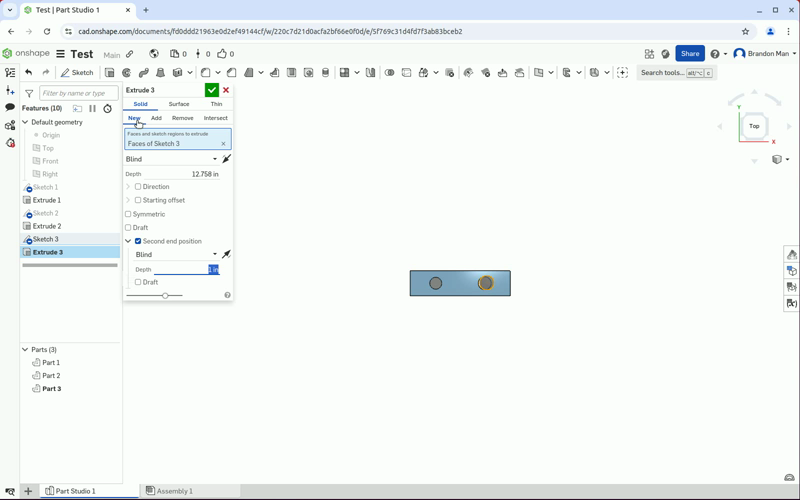
text(12.758)
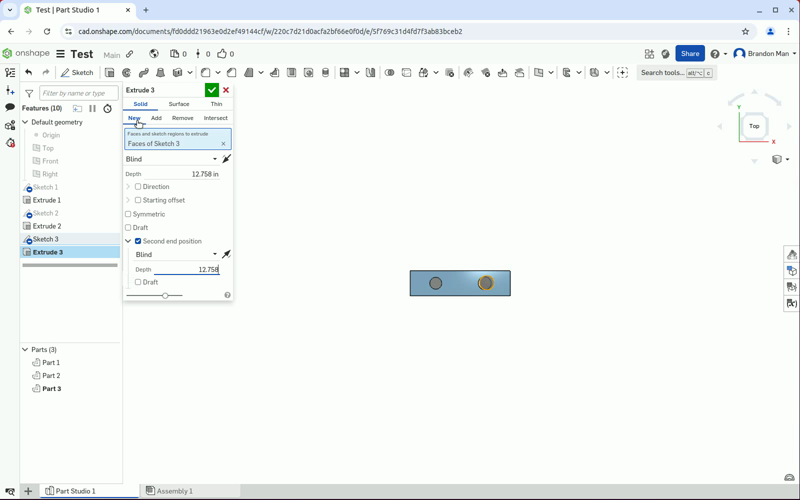
key(enter)
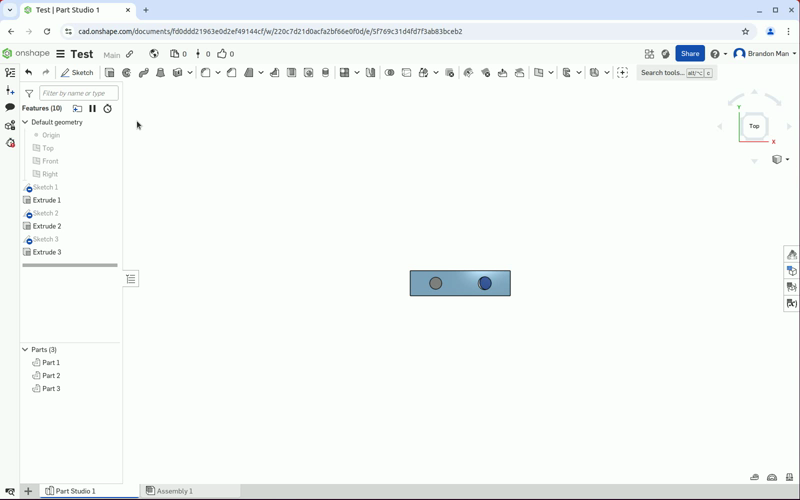
key(shift+h)
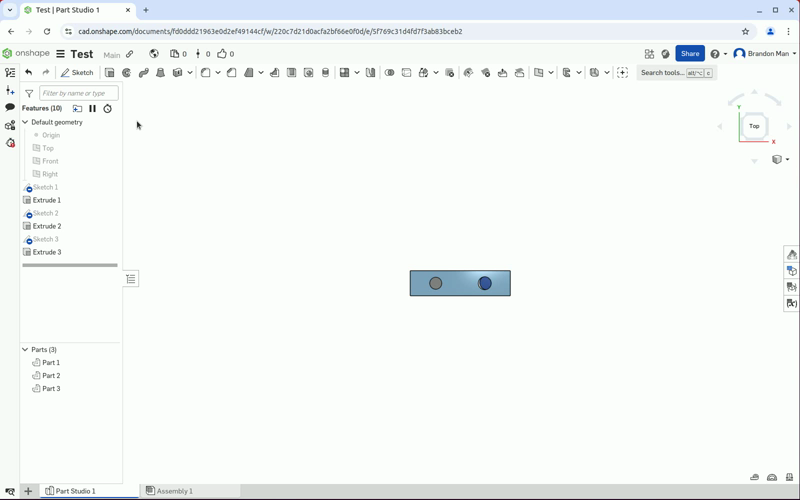
key(shift+h)
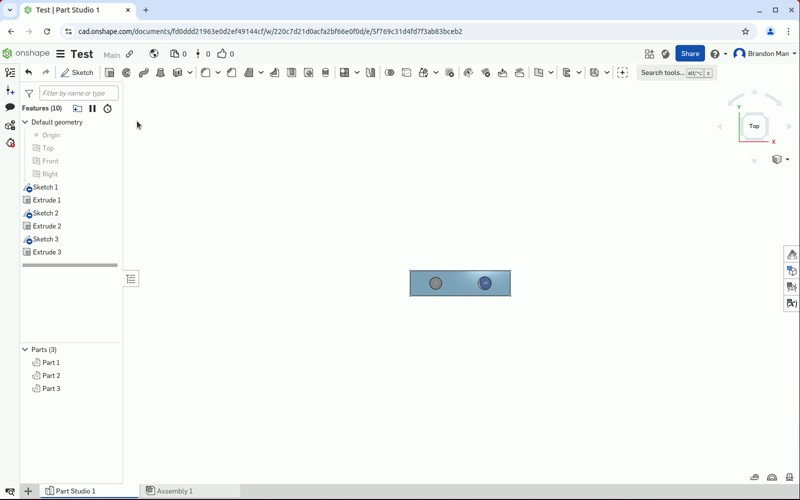
key(shift+7)
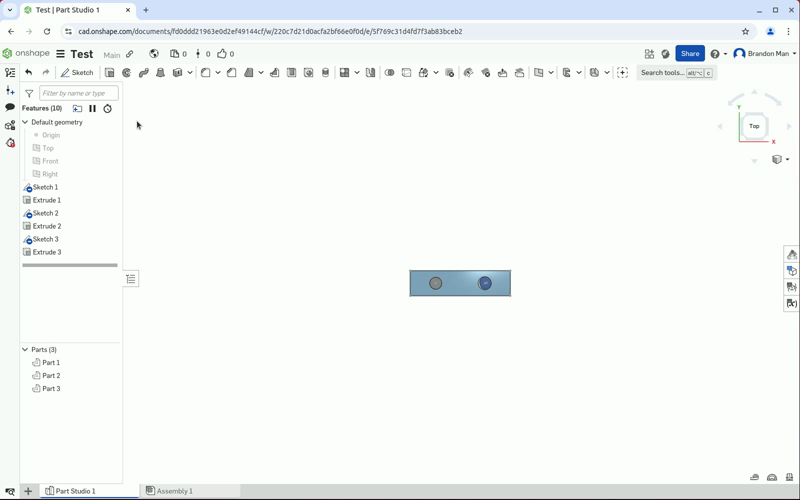
key(up, 3)
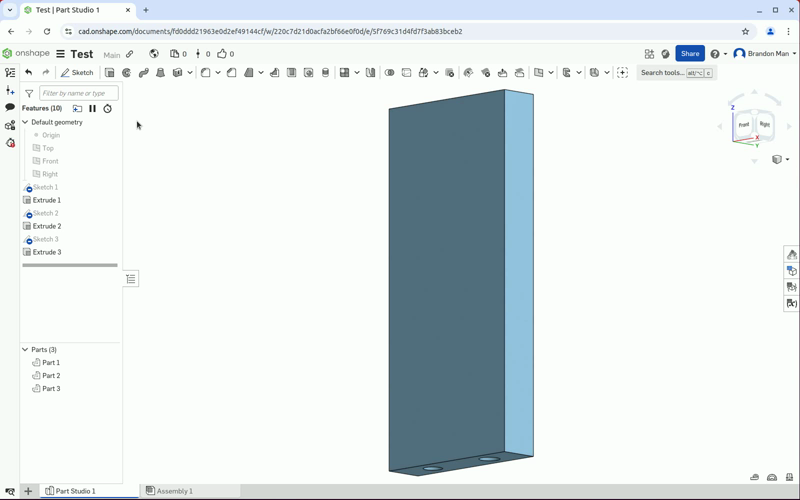
key(left, 3)
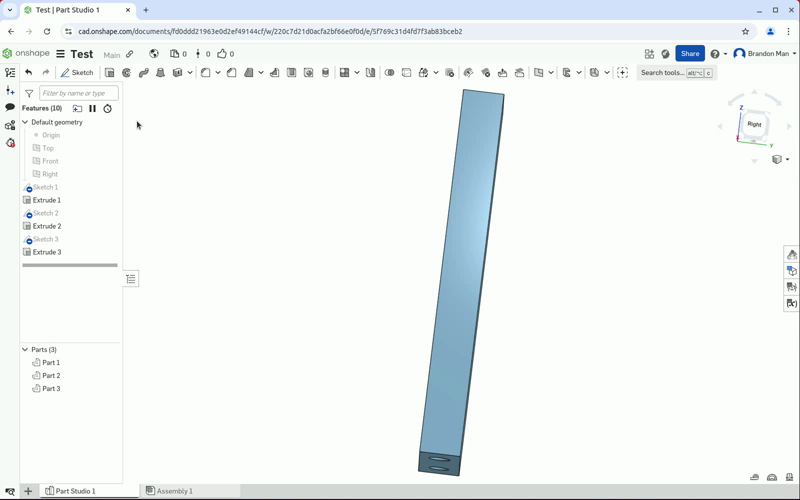
key(right, 3)
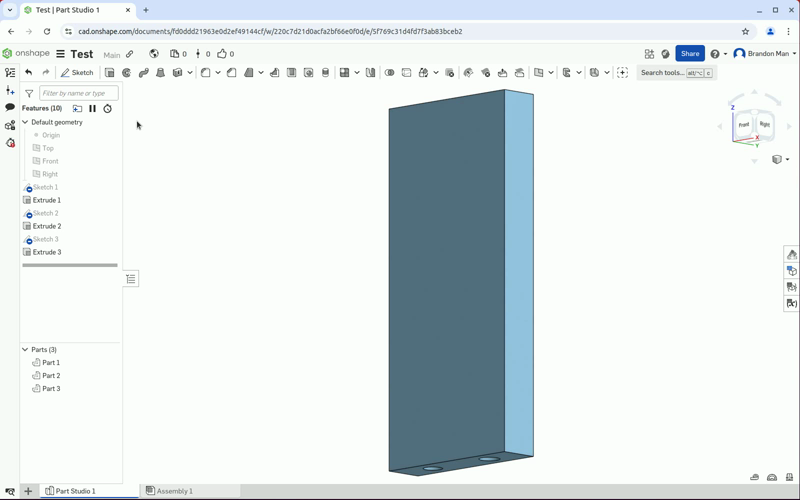
key(down, 3)
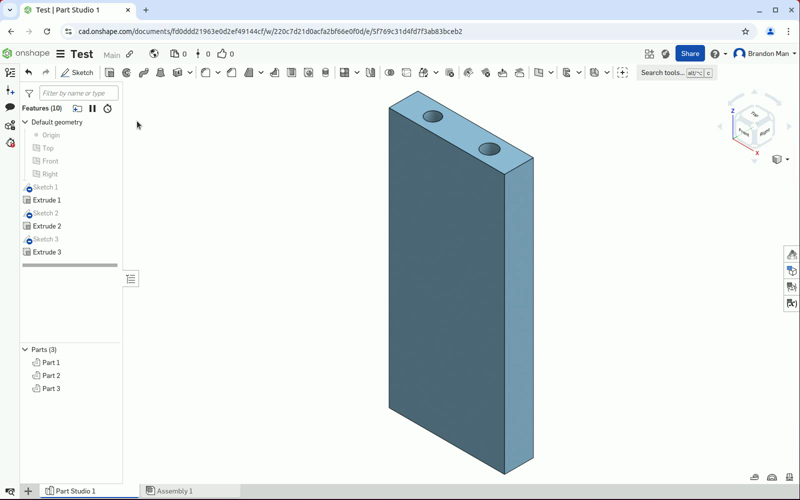
mouse_move(73, 189)
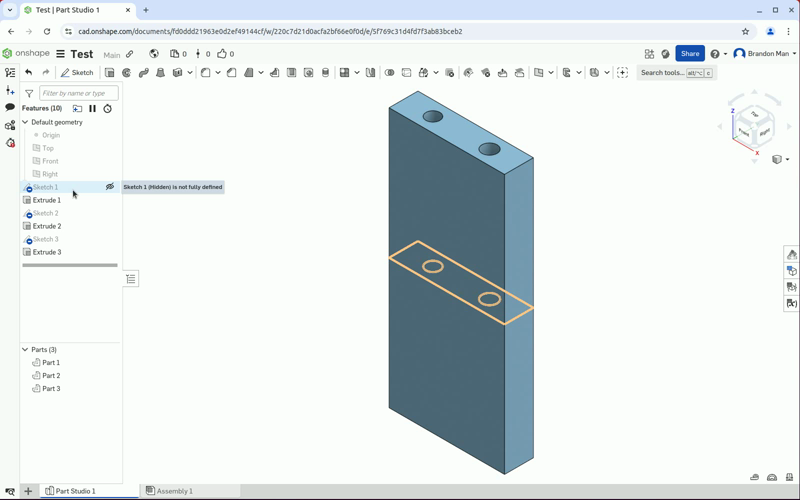
click(73, 189)